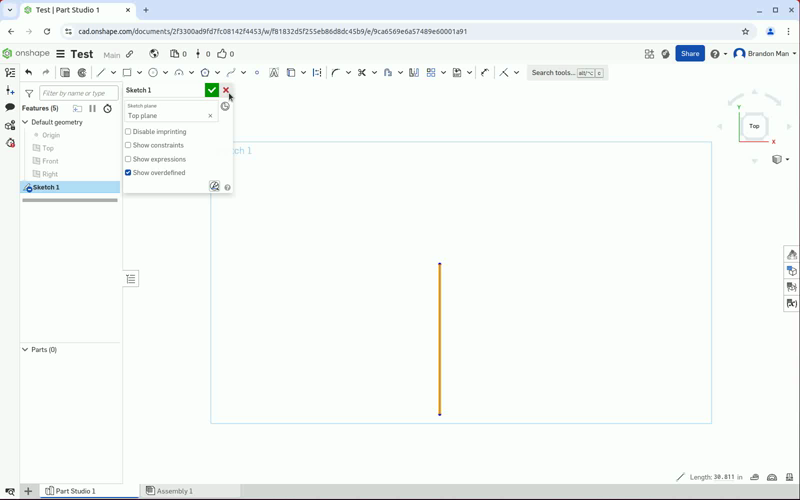
key(shift+h)
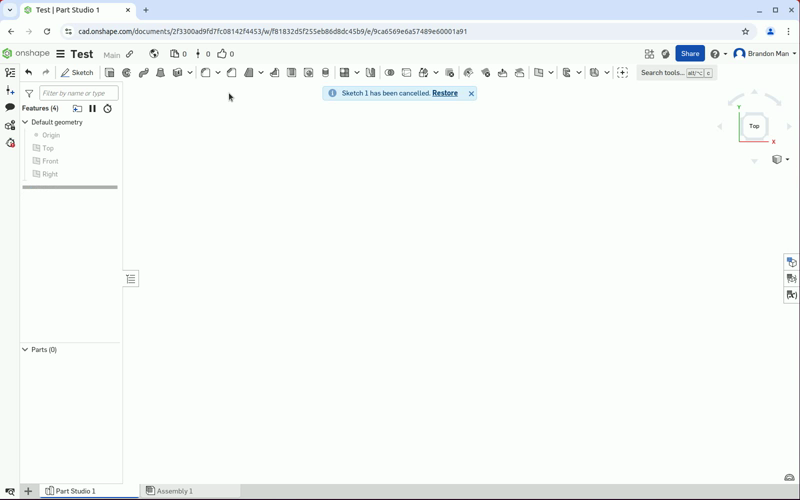
mouse_move(73, 352)
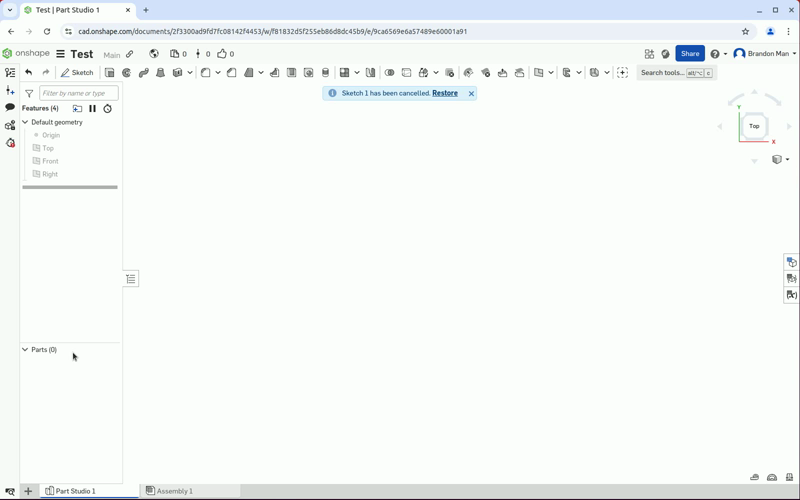
key(y)
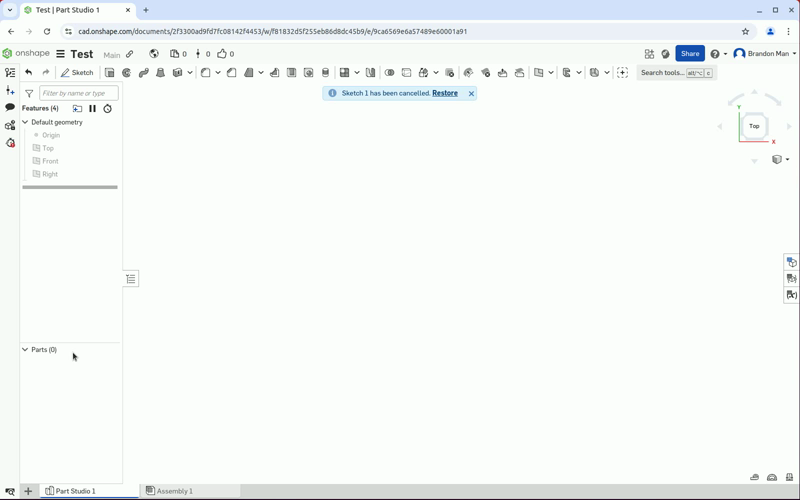
key(shift+p)
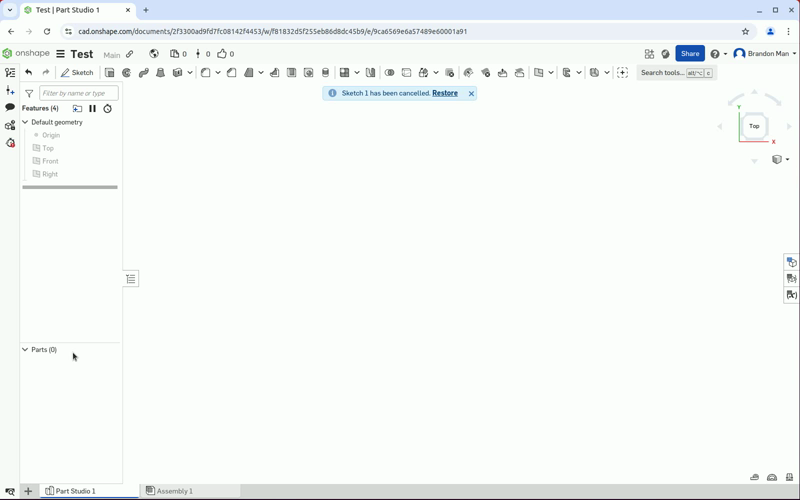
key(space)
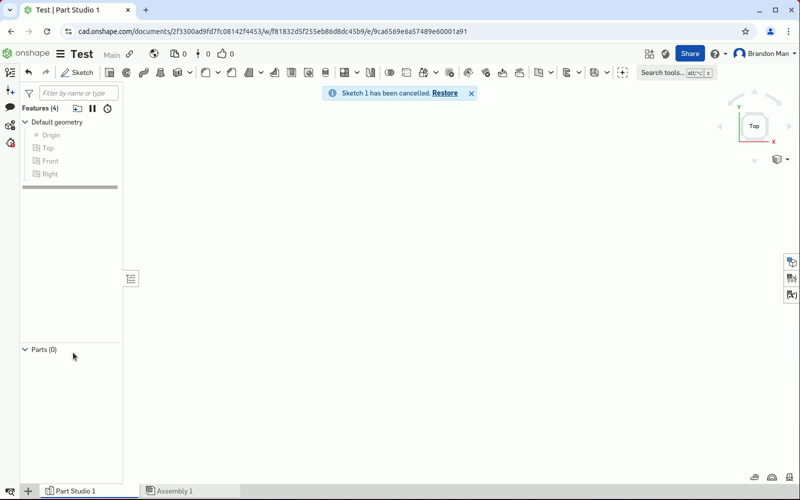
key_down(shift)
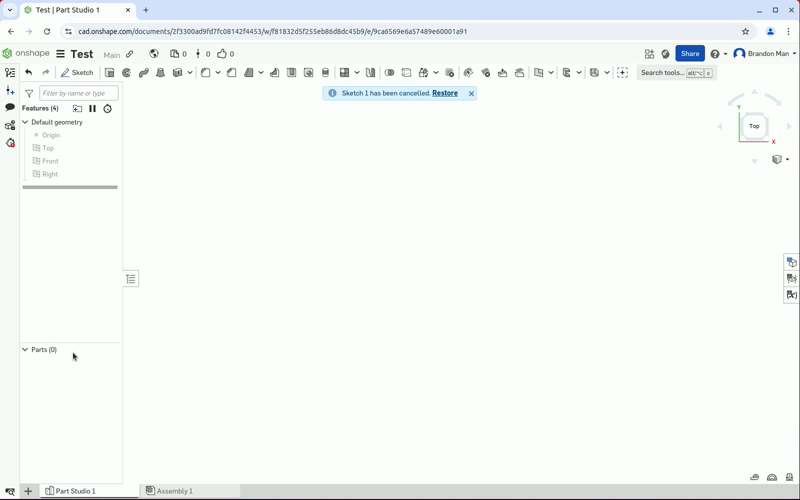
key(up)
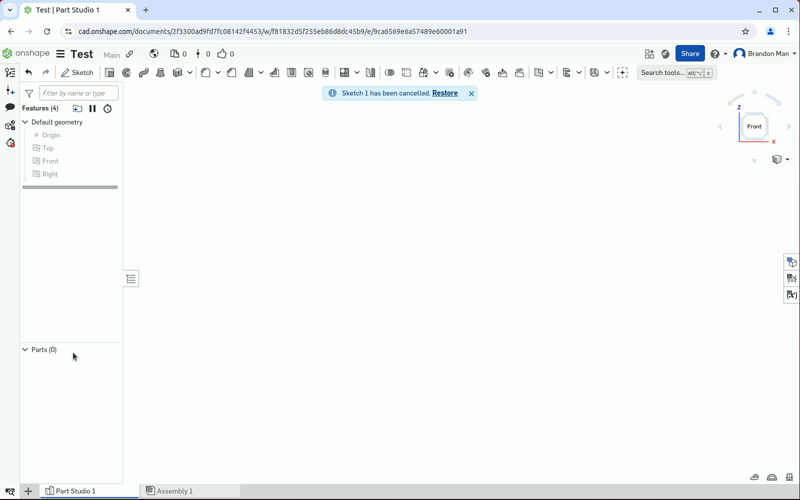
key_up(shift)
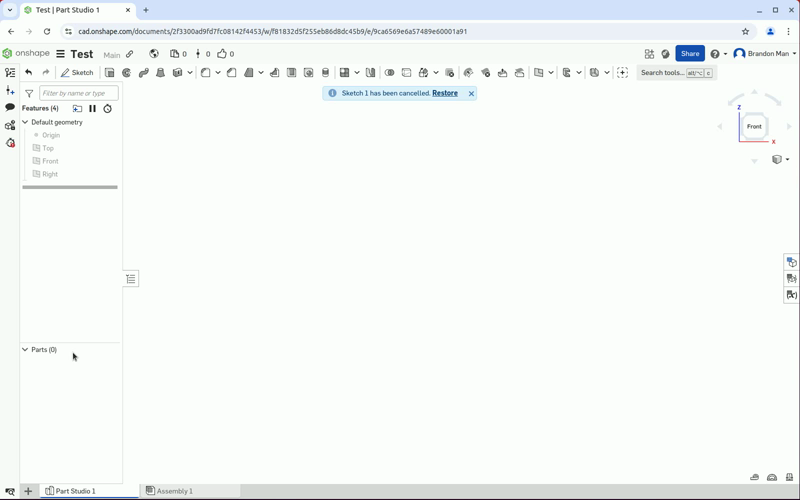
mouse_move(73, 352)
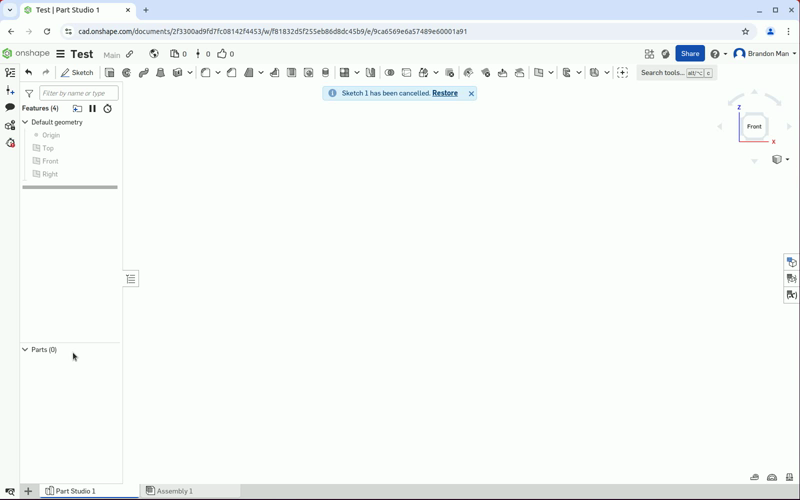
key(shift+y)
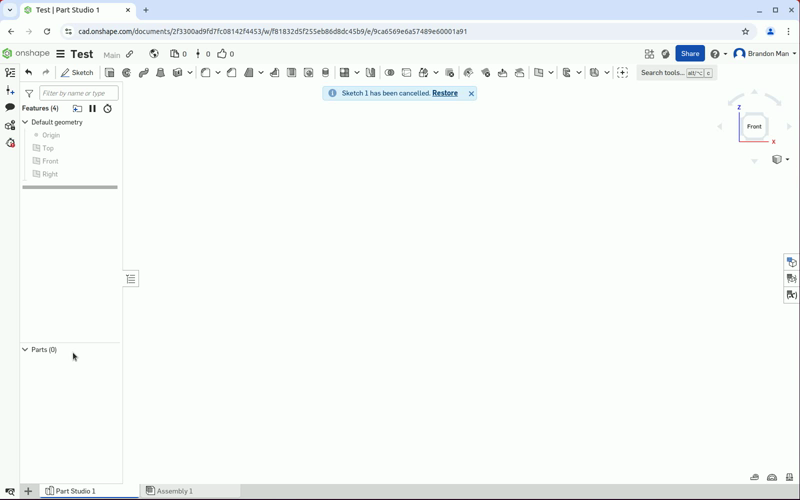
key(shift+s)
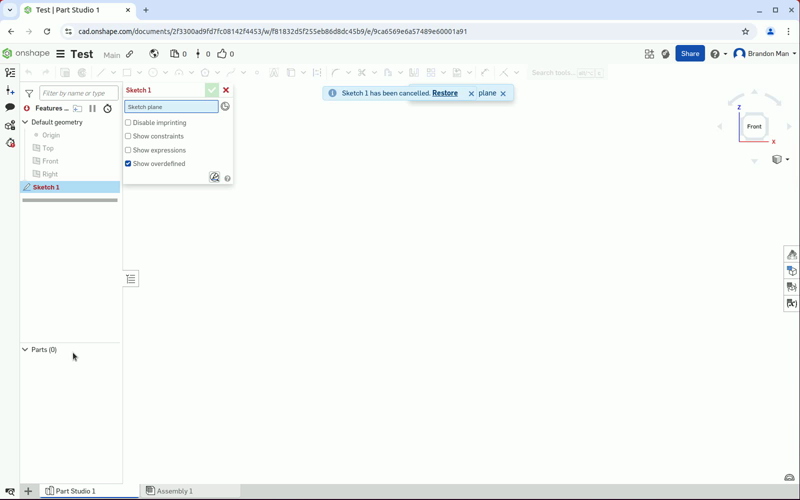
mouse_move(73, 163)
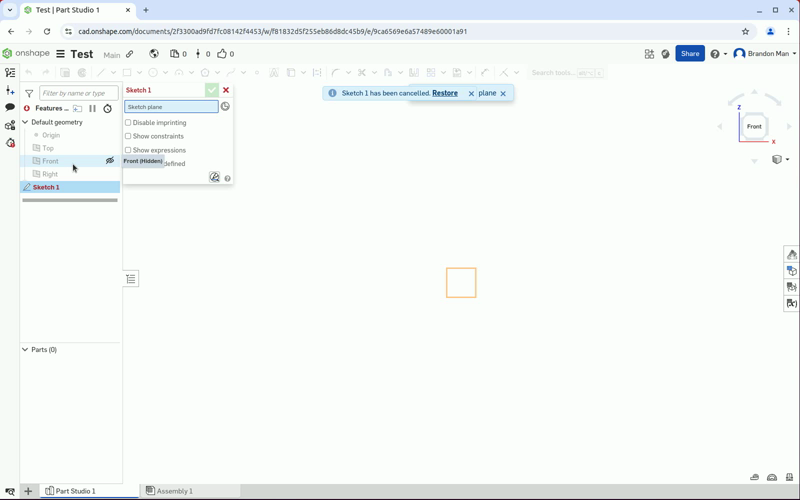
click(73, 163)
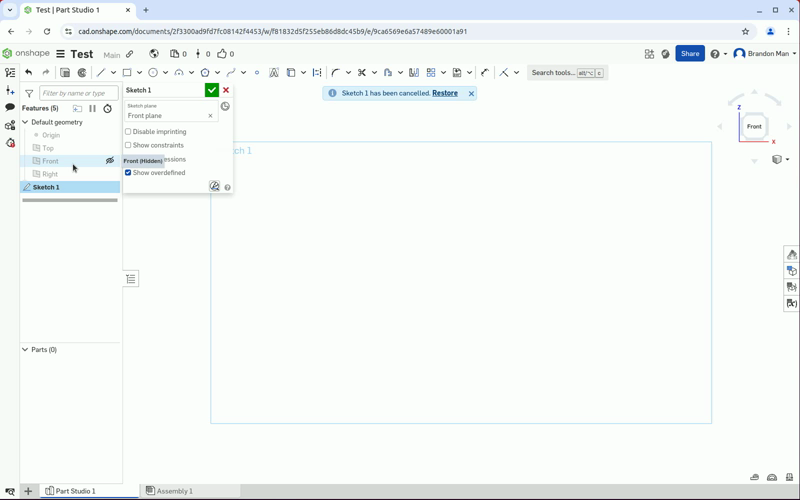
mouse_move(73, 352)
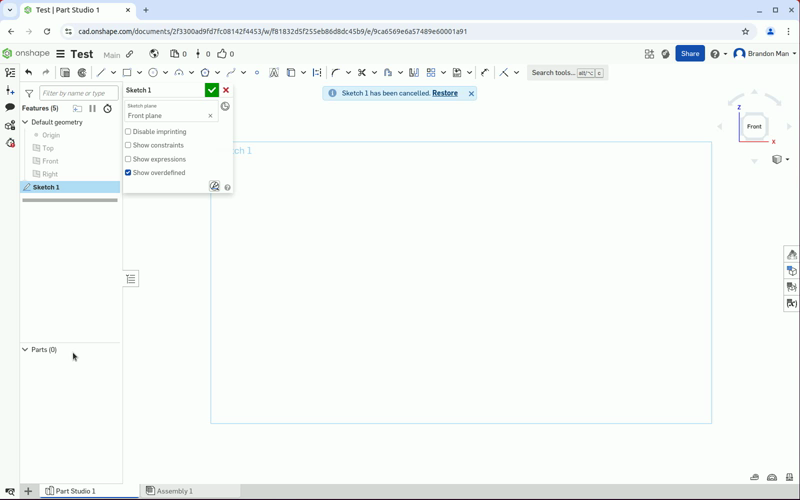
key(y)
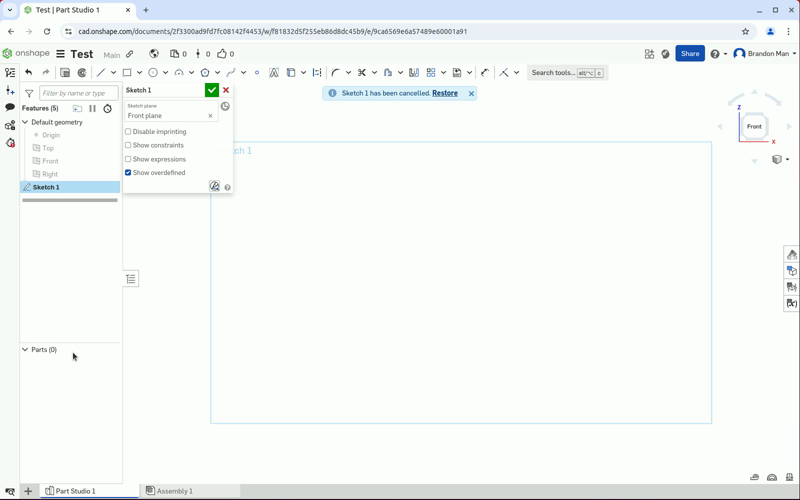
key(l)
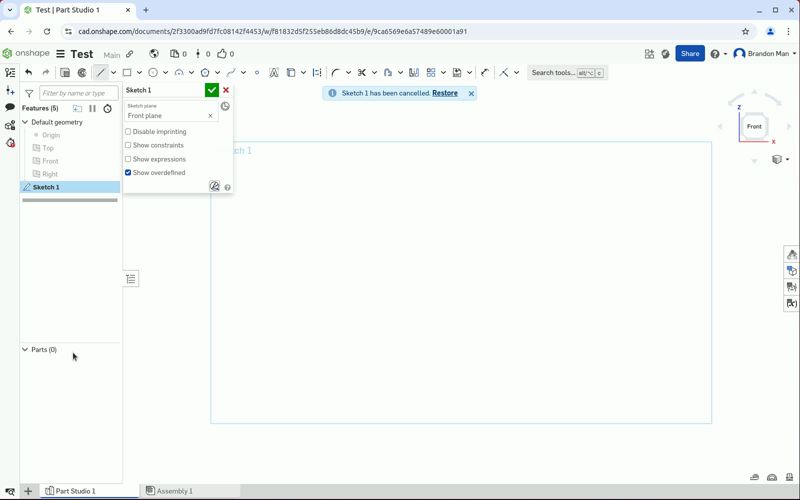
key_down(shift)
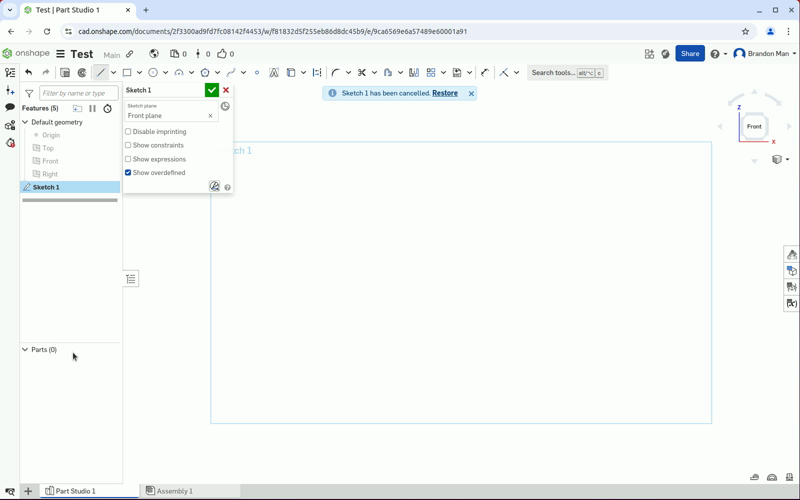
mouse_move(460, 282)
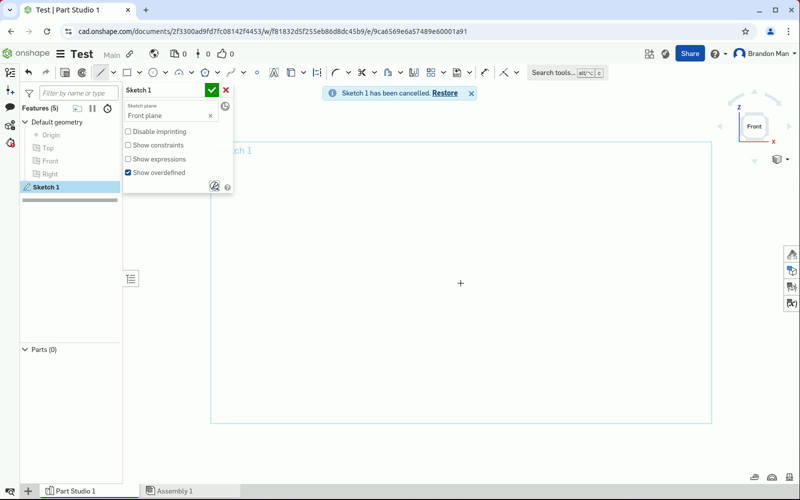
click(460, 282)
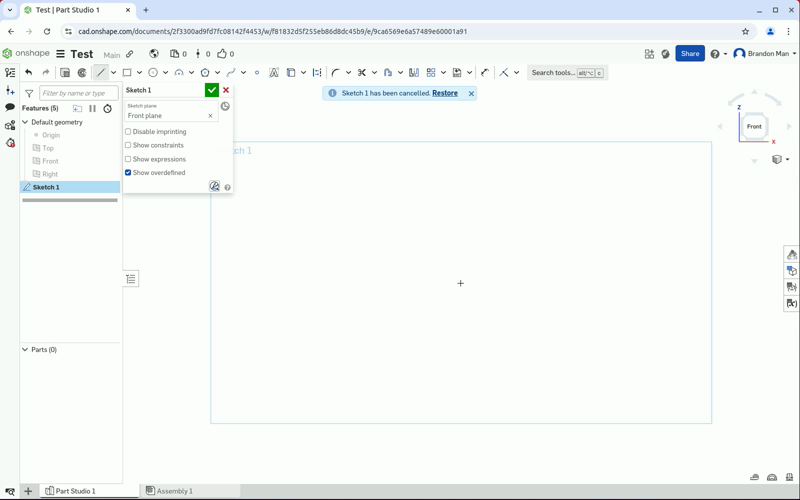
key_up(shift)
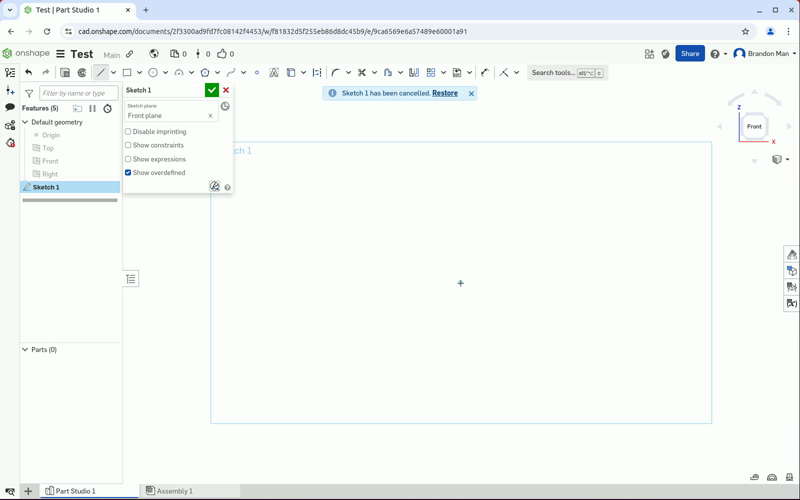
key_down(shift)
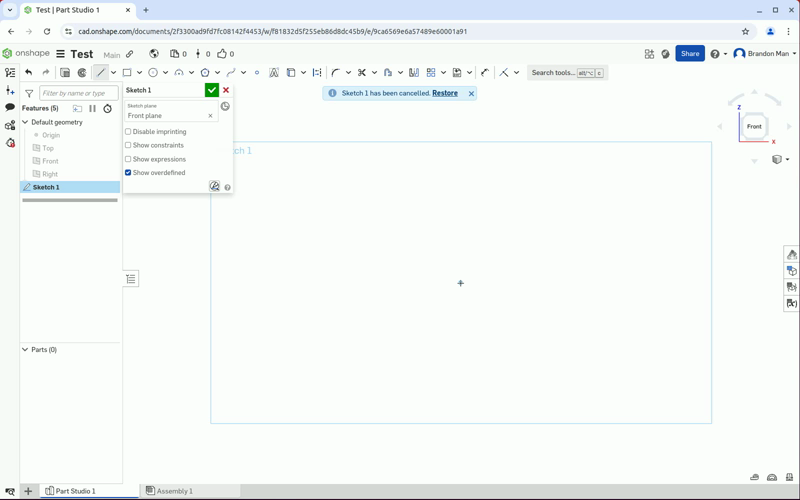
mouse_move(490, 282)
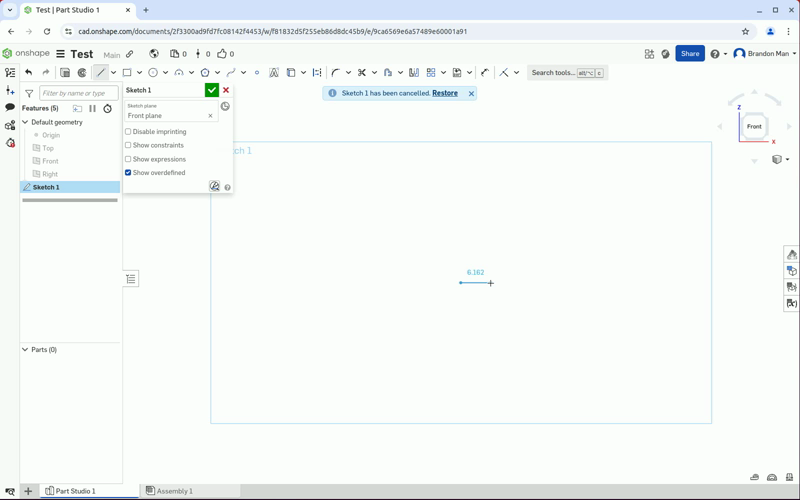
mouse_move(469, 282)
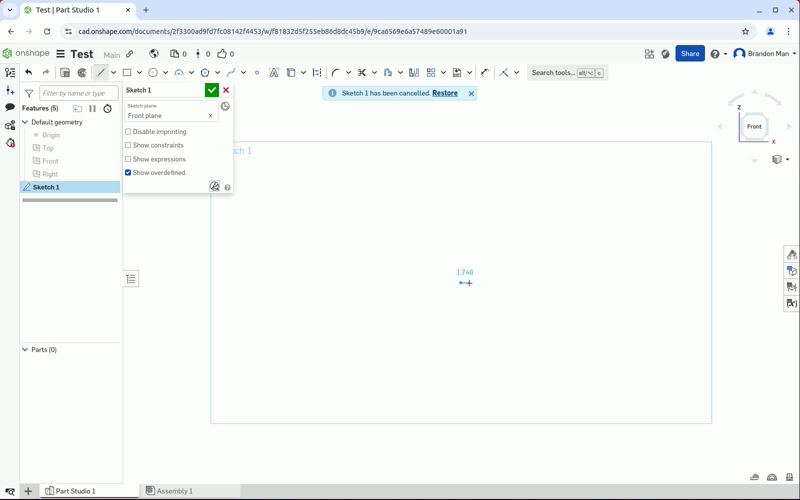
click(469, 282)
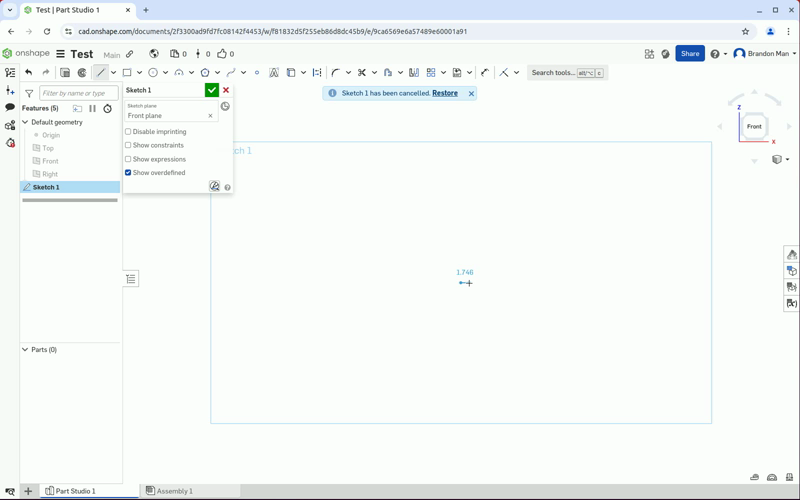
key_up(shift)
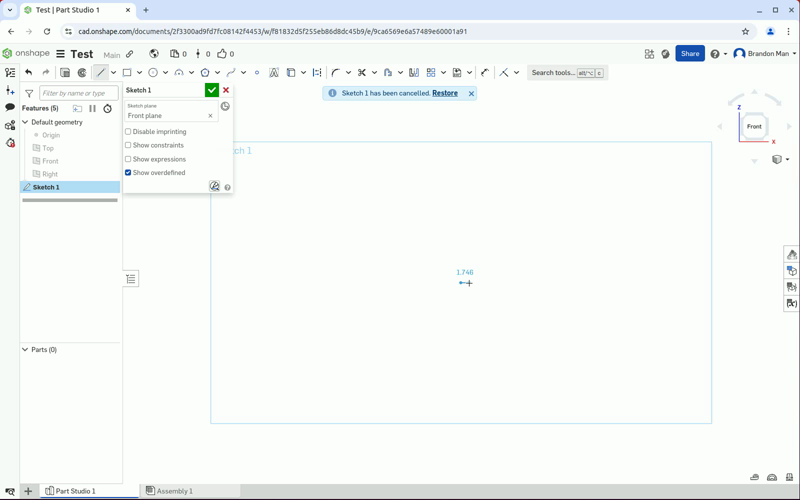
key_down(shift)
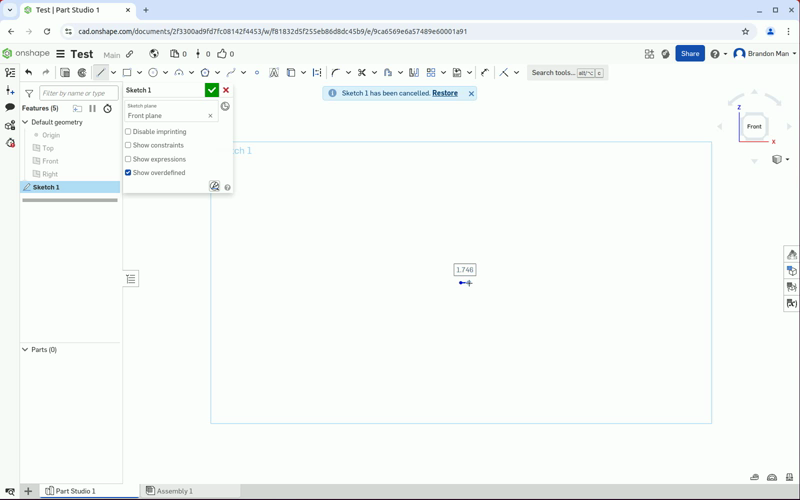
mouse_move(499, 282)
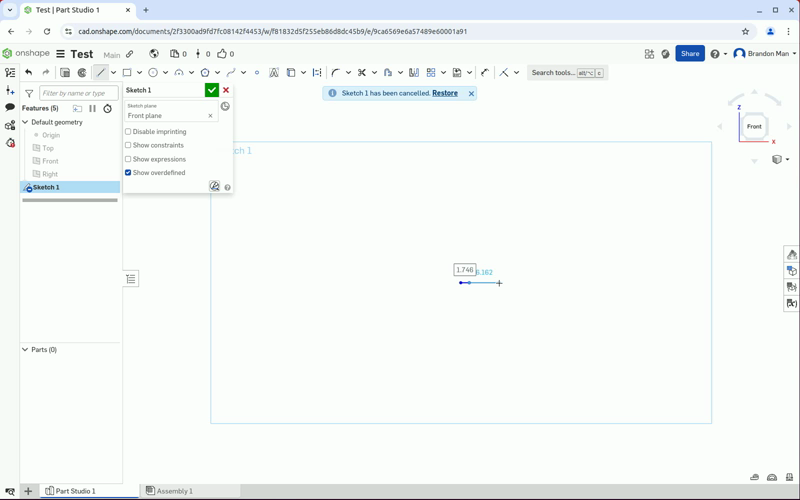
mouse_move(469, 274)
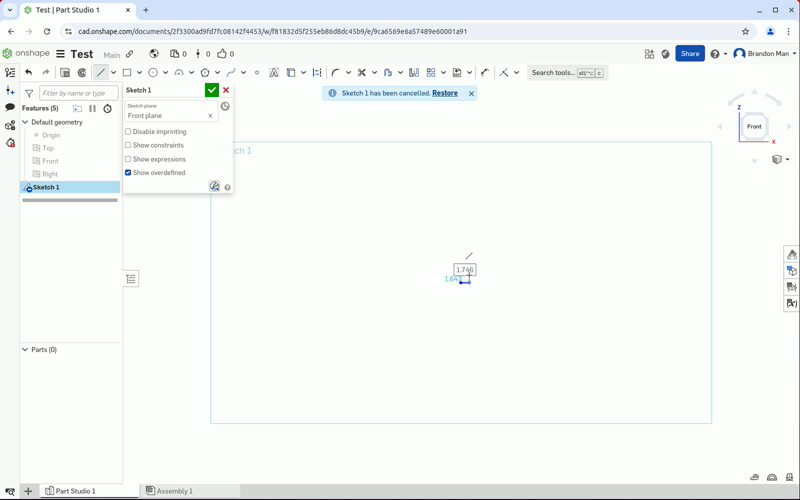
click(469, 274)
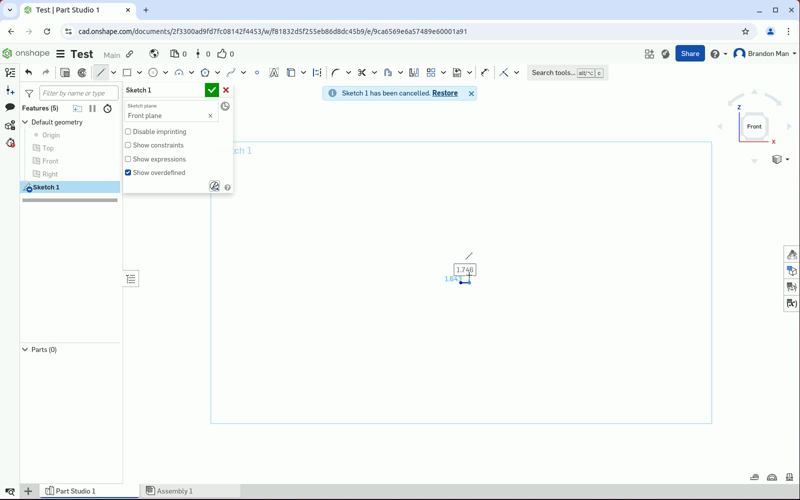
key_up(shift)
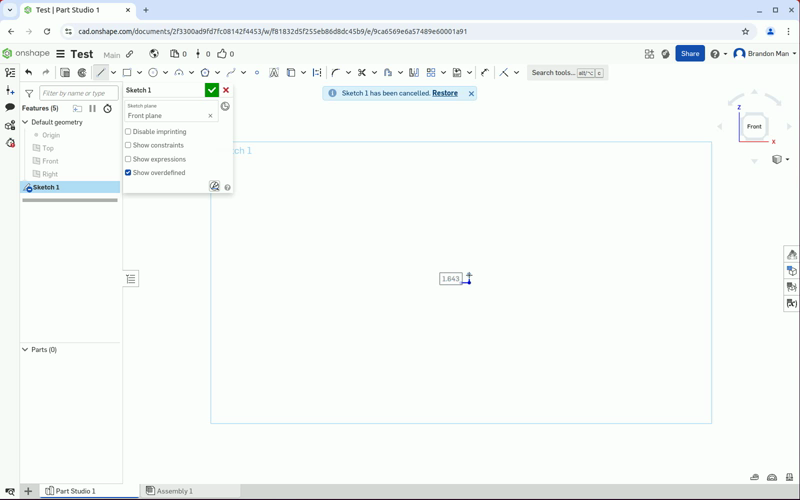
key_down(shift)
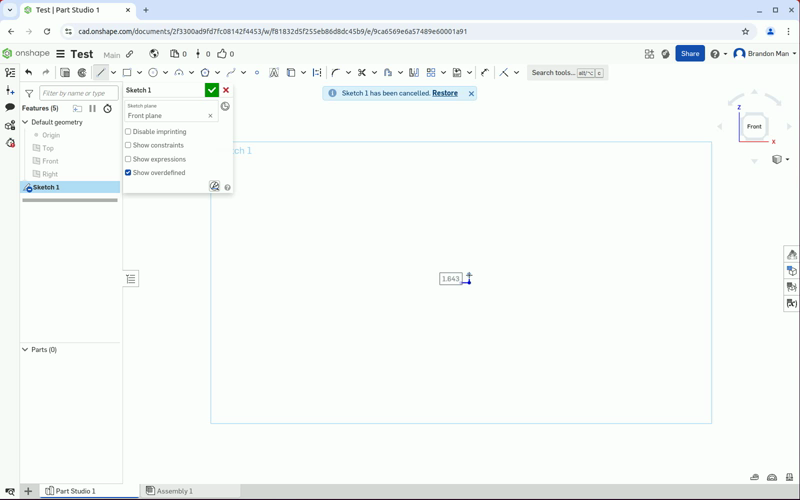
mouse_move(469, 170)
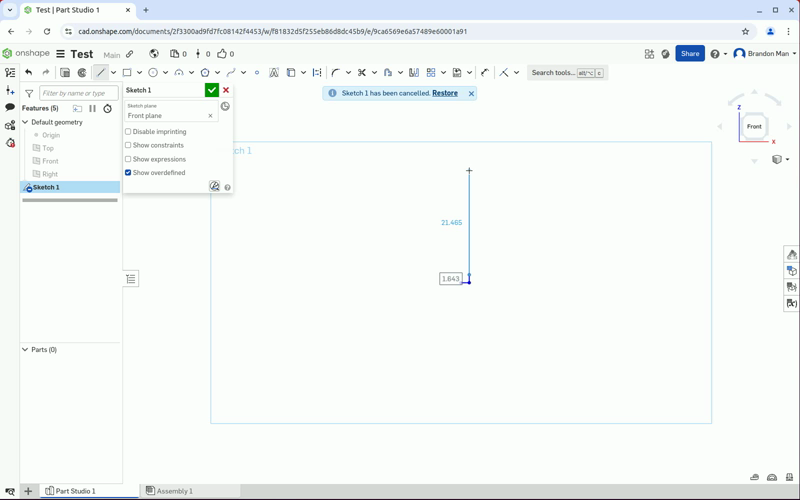
click(469, 170)
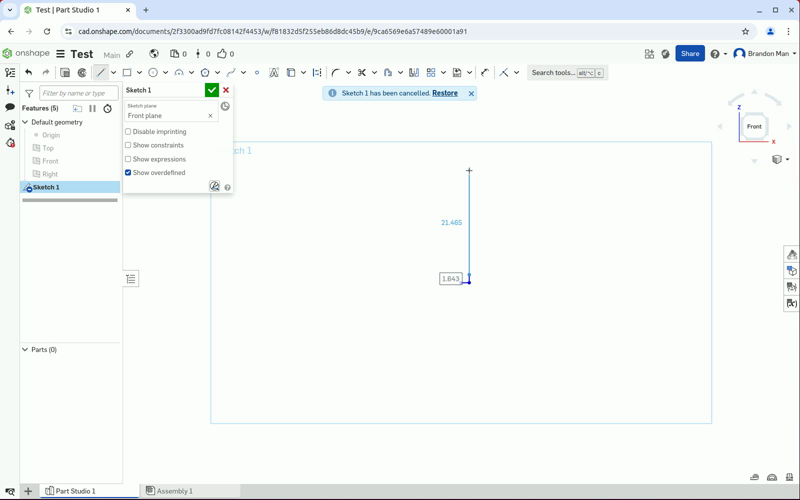
key_up(shift)
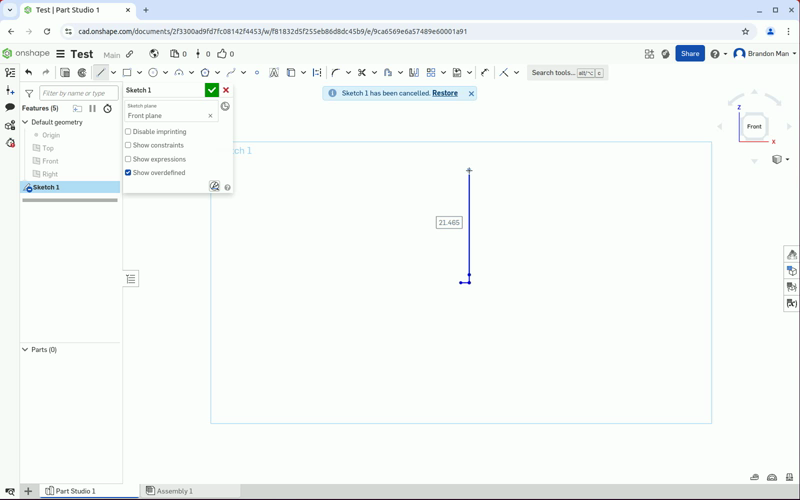
key_down(shift)
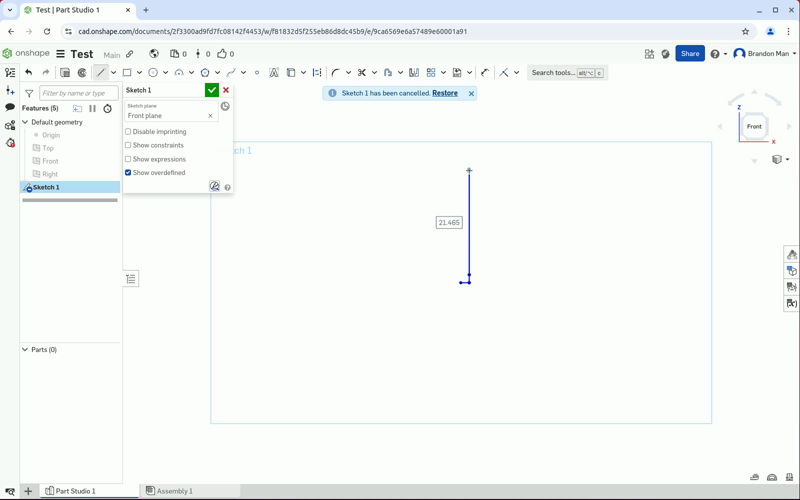
mouse_move(499, 170)
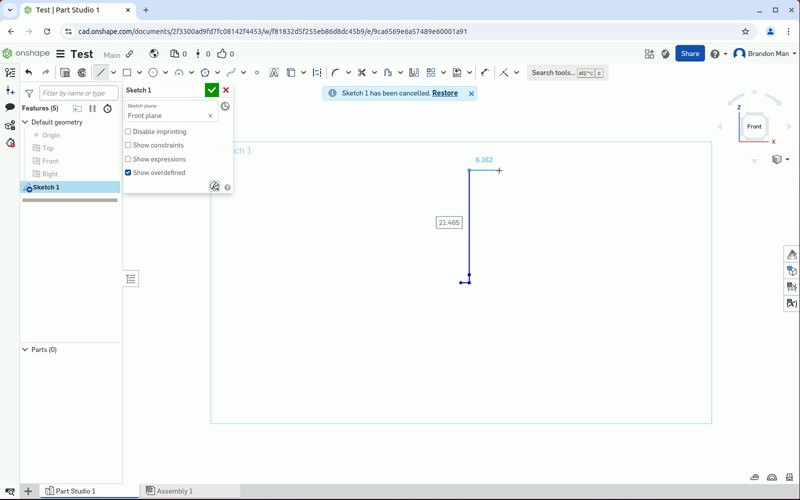
mouse_move(460, 170)
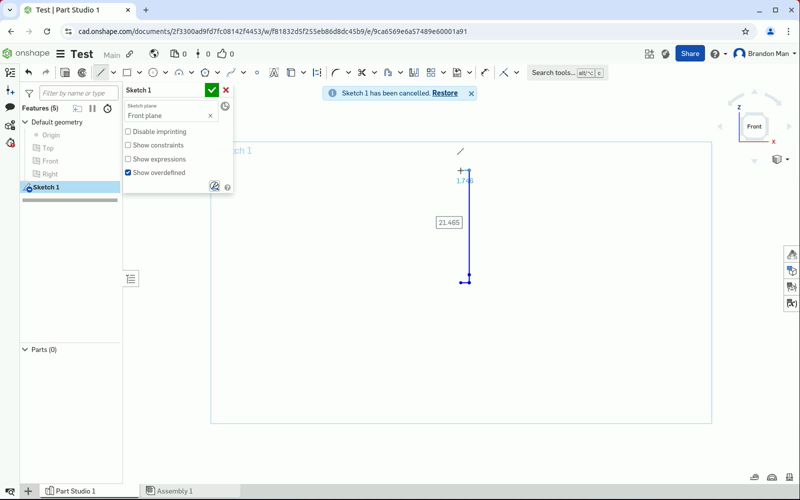
click(460, 170)
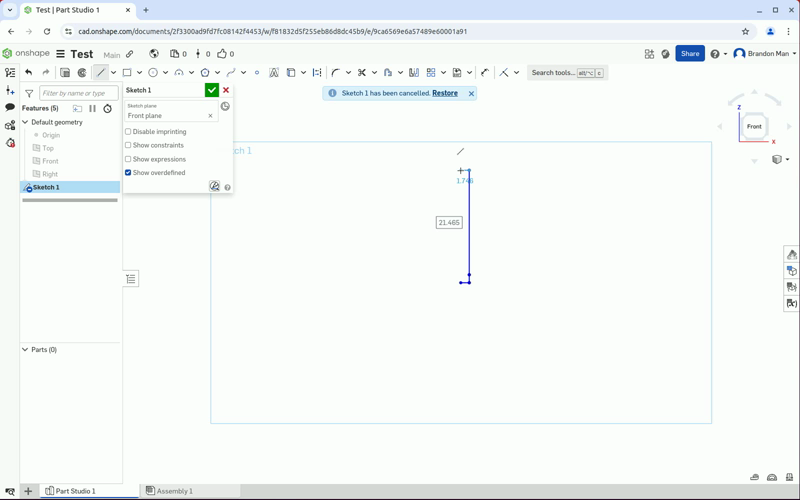
key_up(shift)
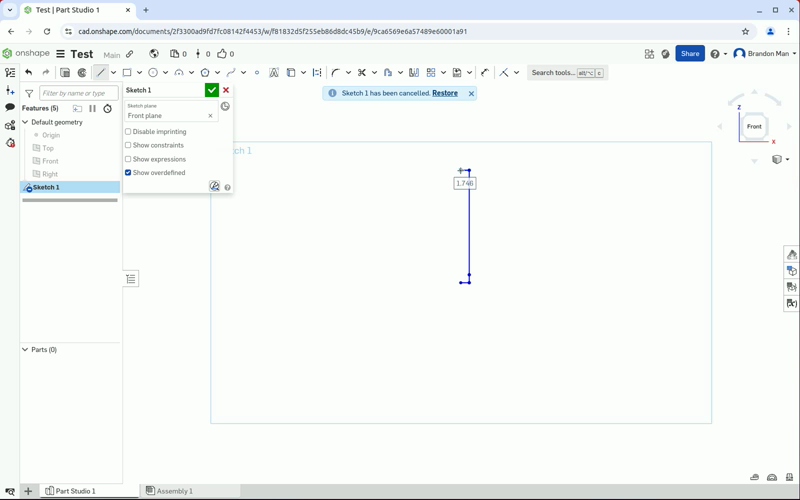
key_down(shift)
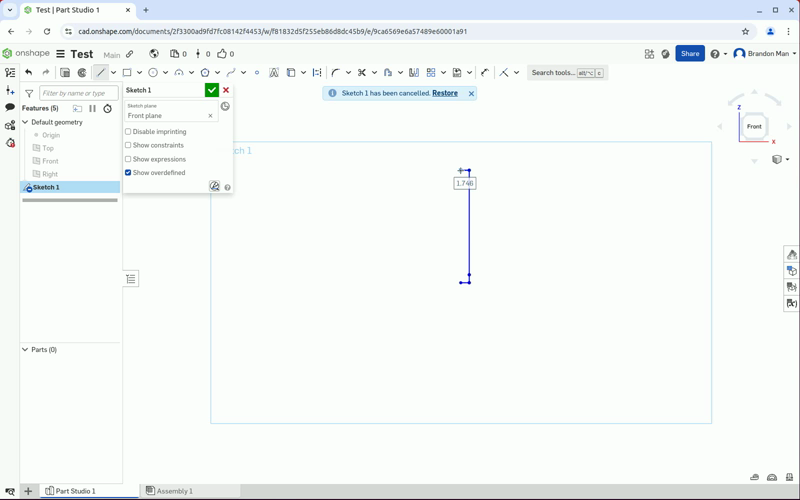
mouse_move(460, 282)
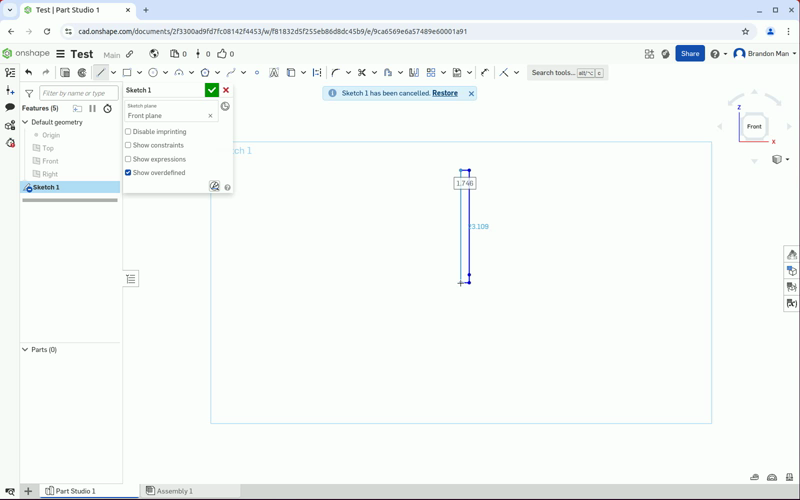
key_up(shift)
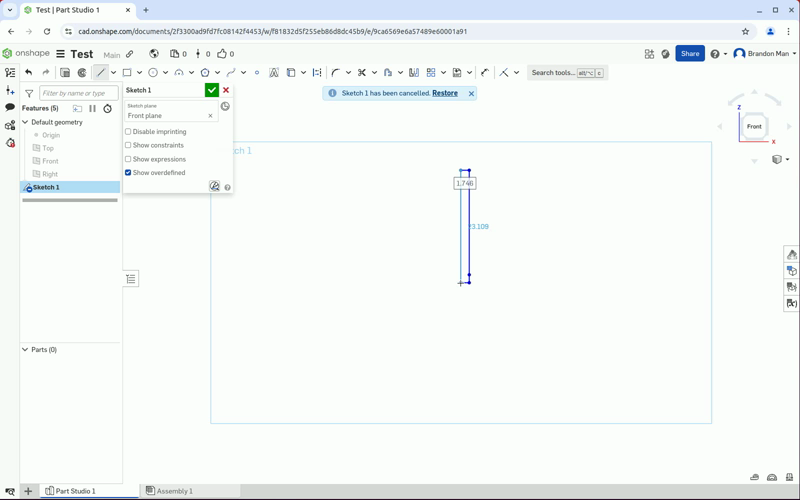
click(460, 282)
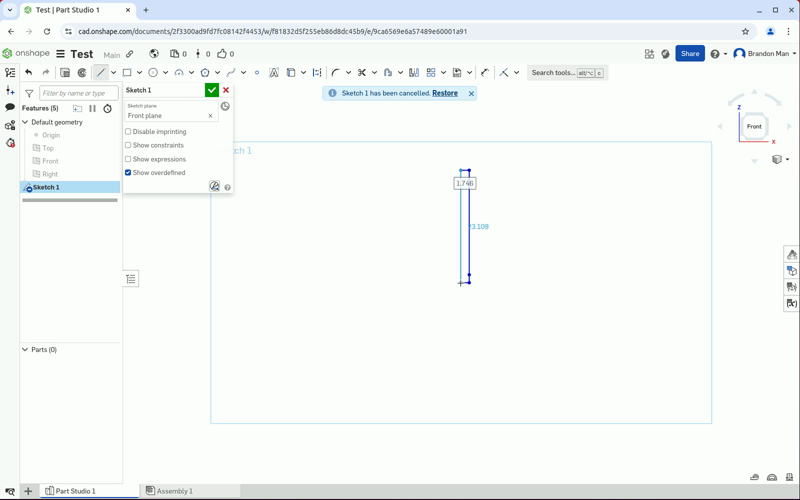
key(esc)
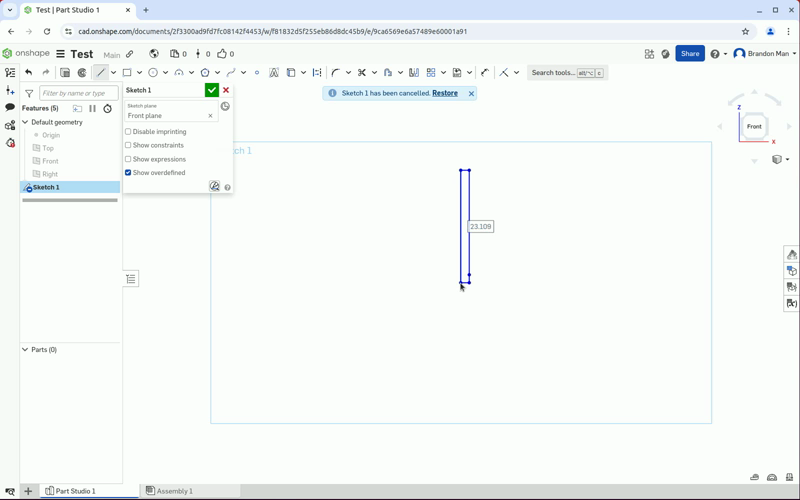
mouse_move(463, 198)
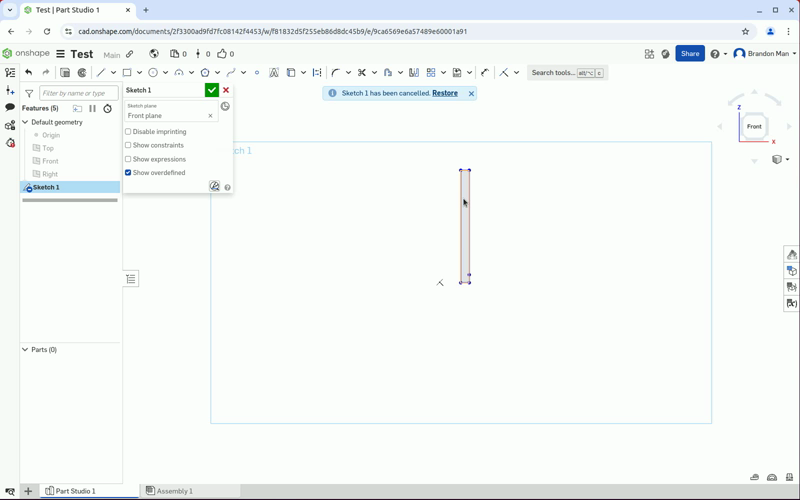
scroll(6)
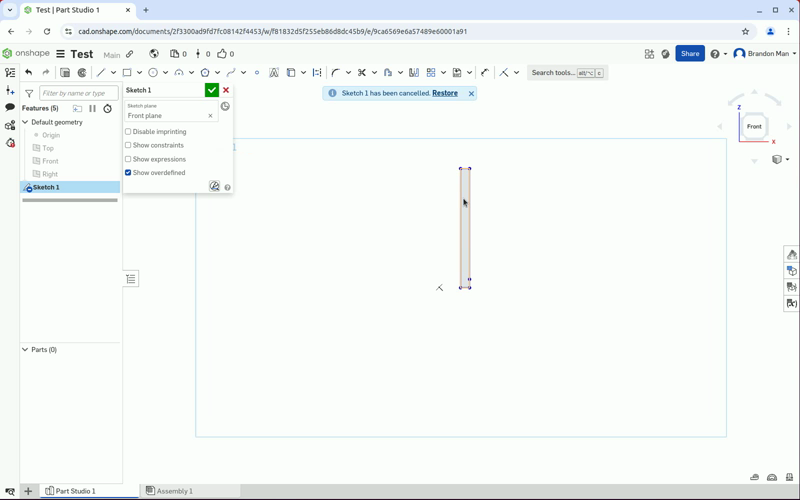
scroll(6)
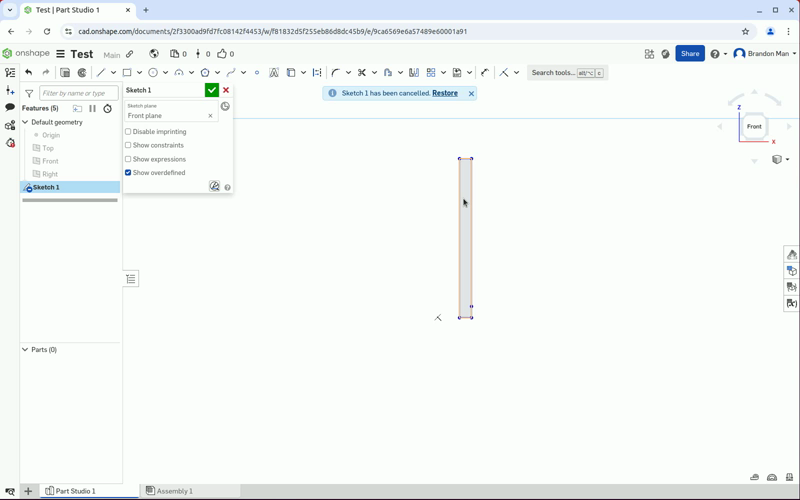
scroll(6)
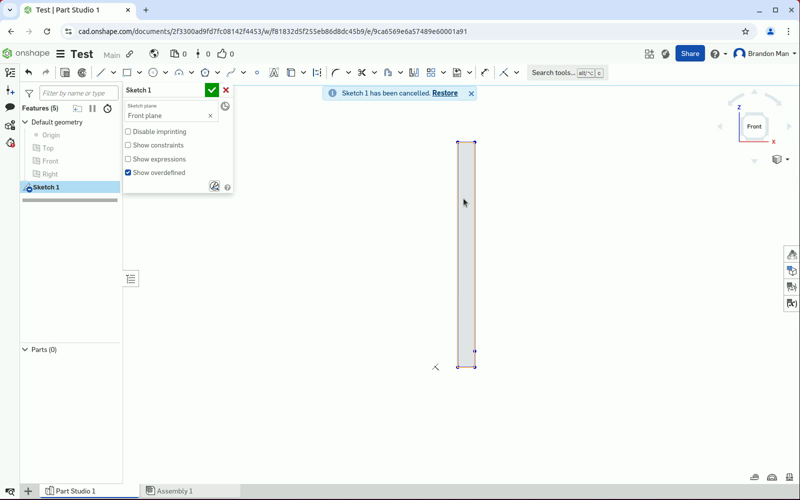
scroll(6)
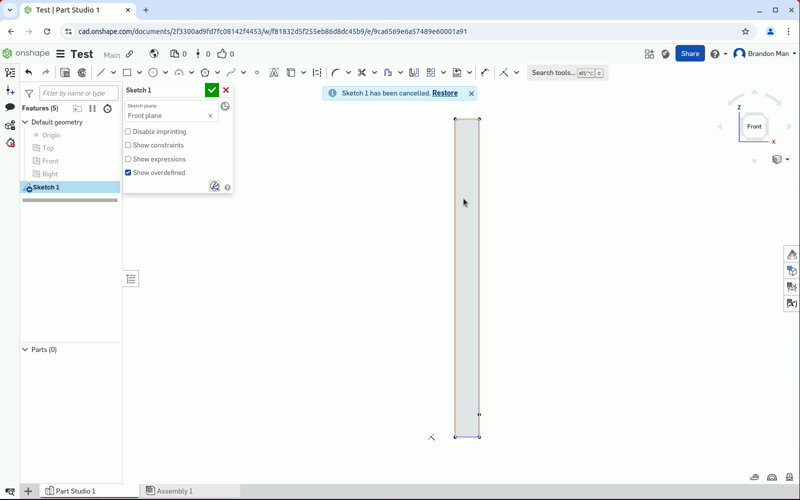
scroll(6)
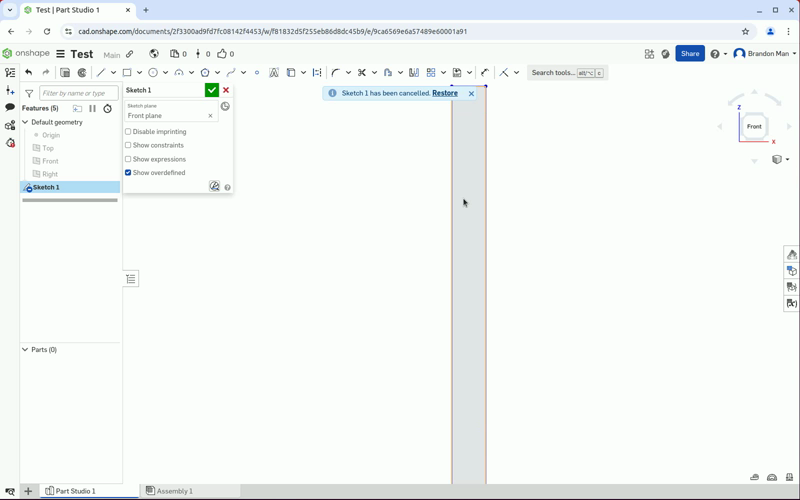
scroll(6)
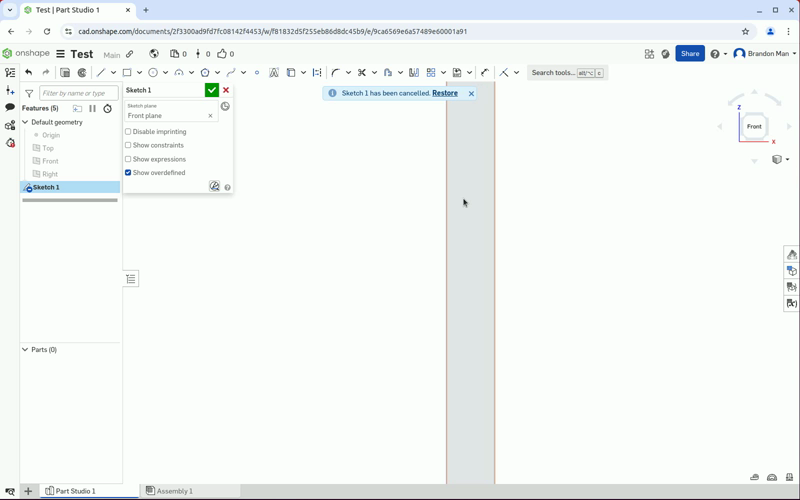
scroll(6)
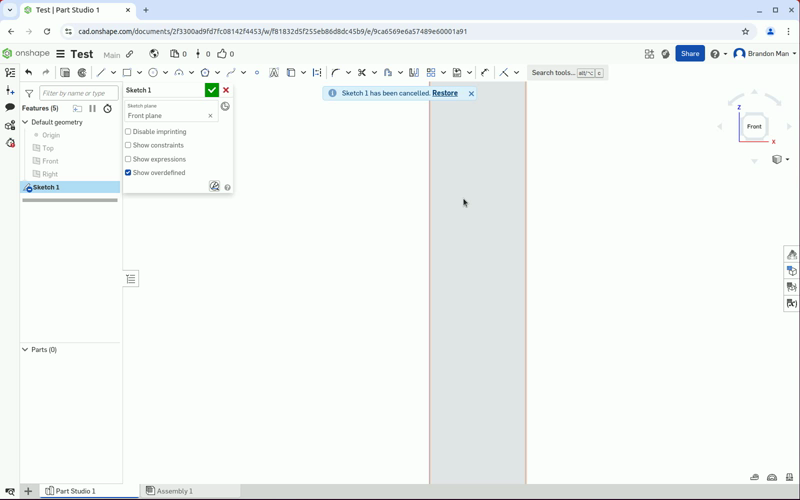
click(463, 198)
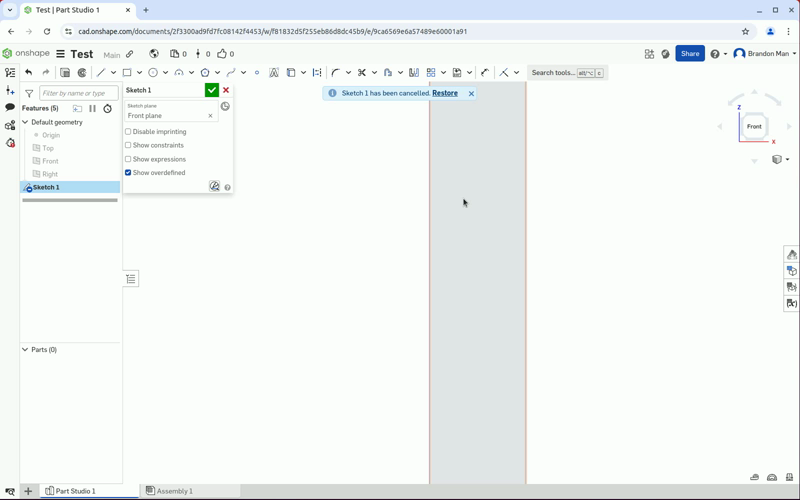
scroll(-6)
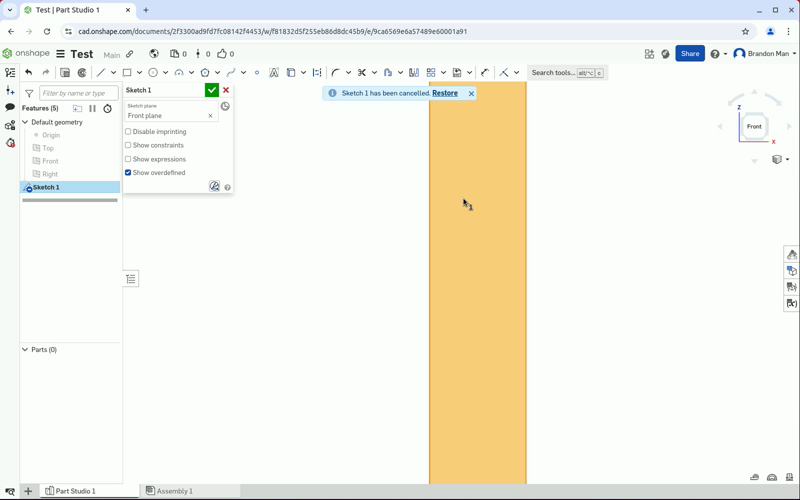
scroll(-6)
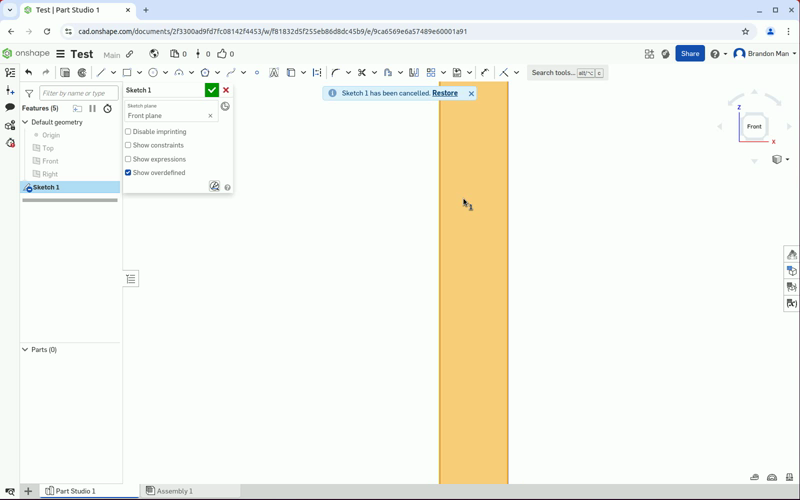
scroll(-6)
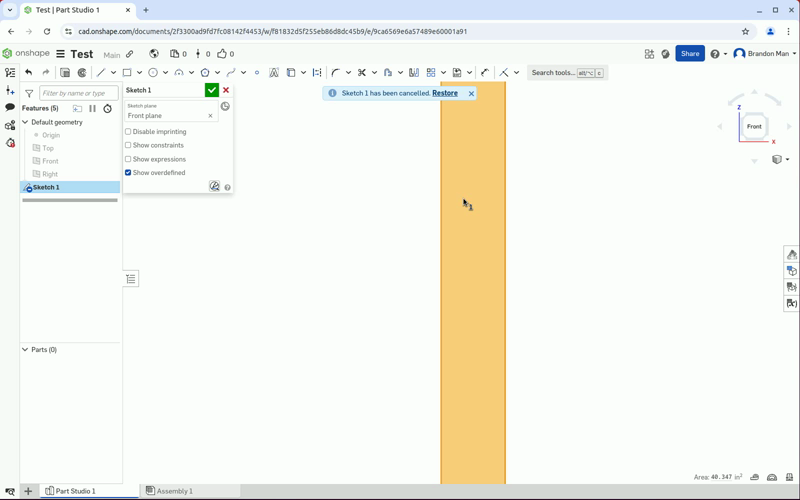
scroll(-6)
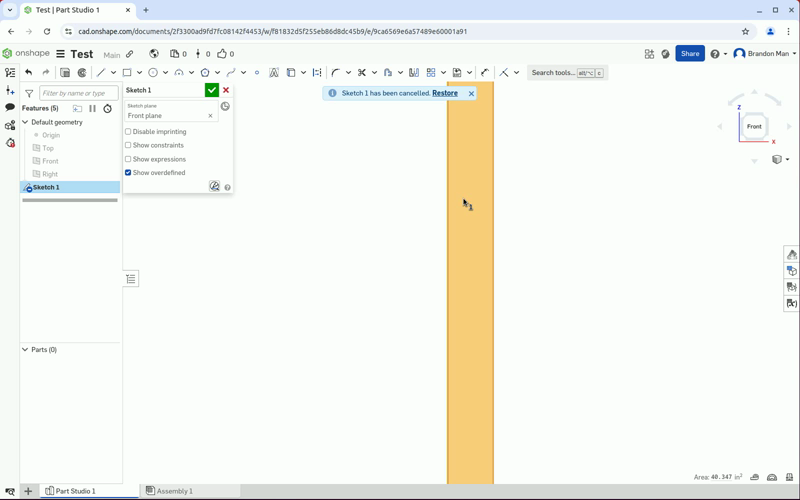
scroll(-6)
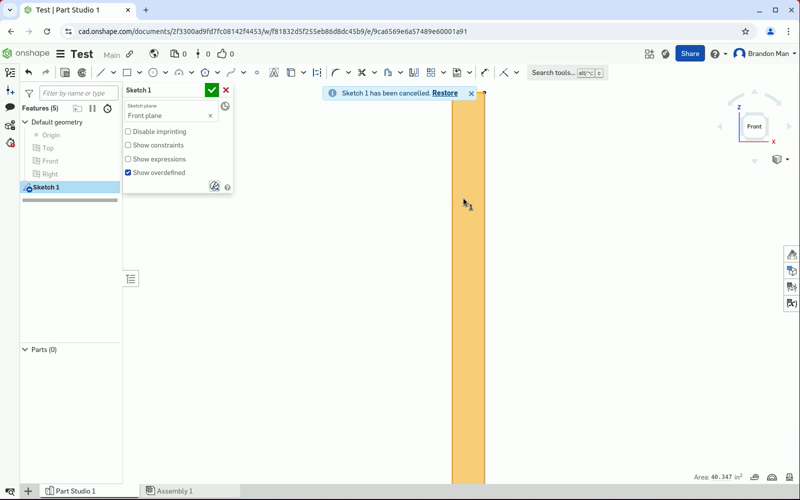
scroll(-6)
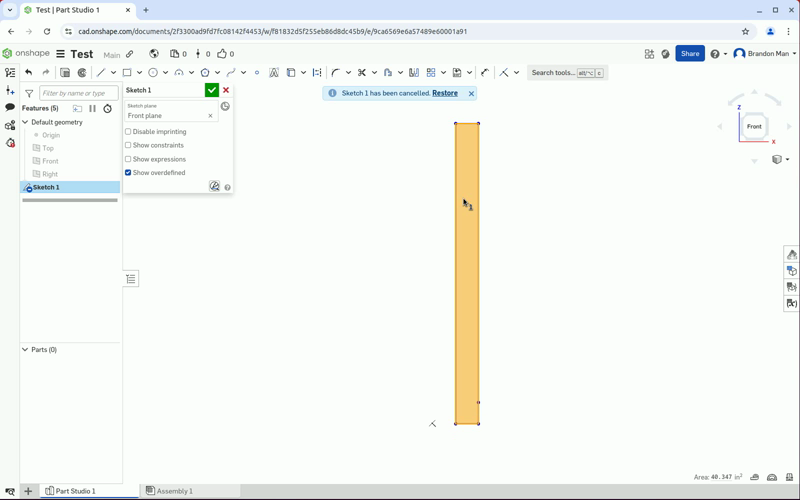
scroll(-6)
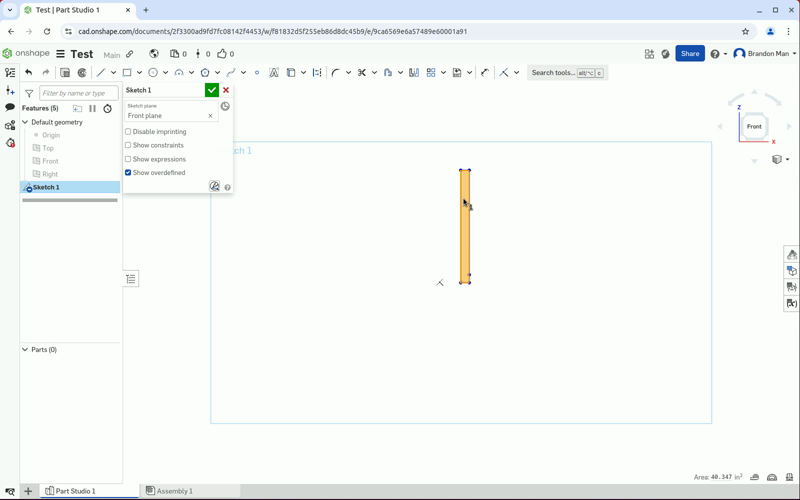
mouse_move(73, 352)
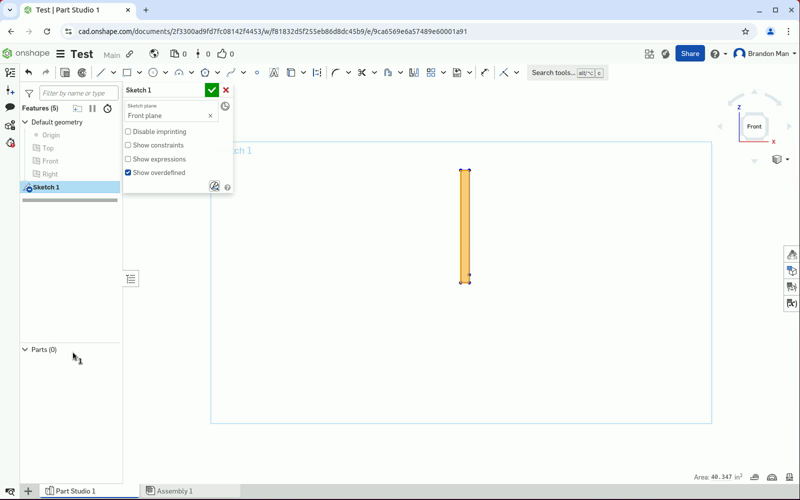
key(shift+y)
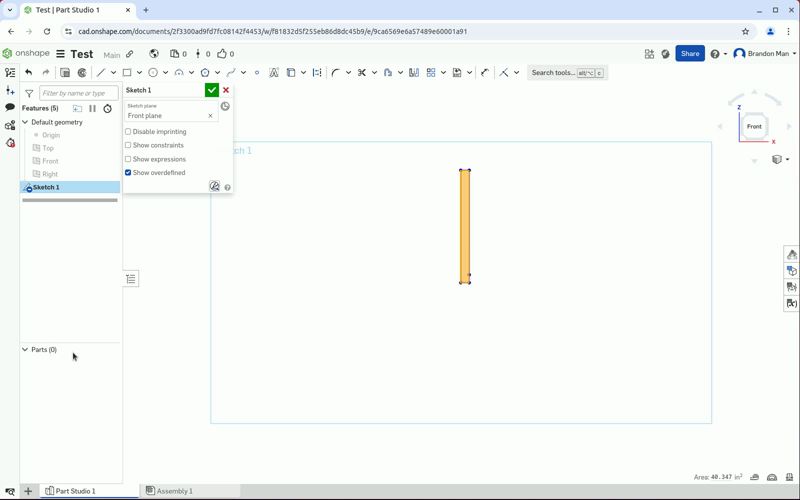
key(shift+e)
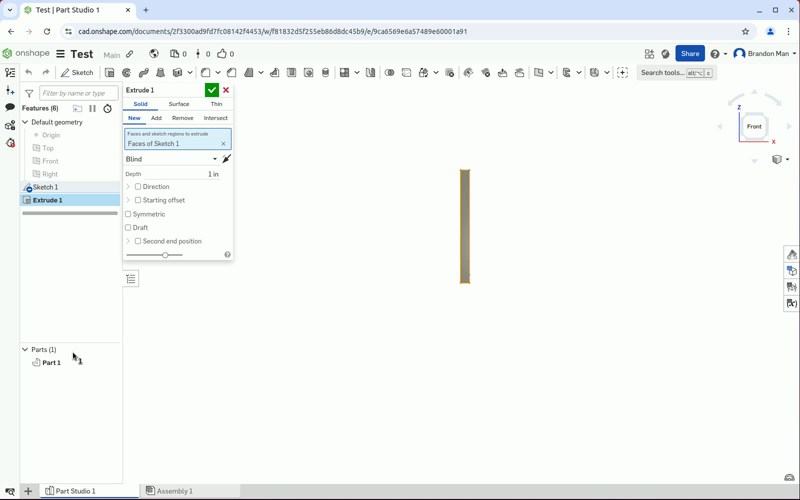
mouse_move(143, 106)
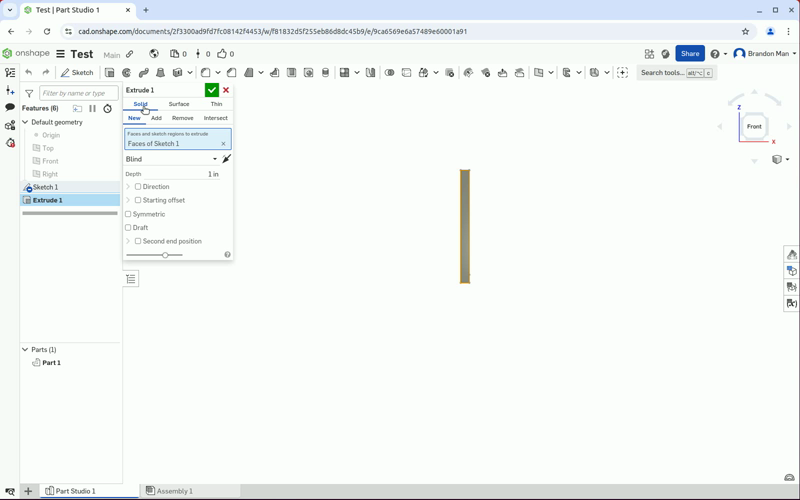
click(143, 106)
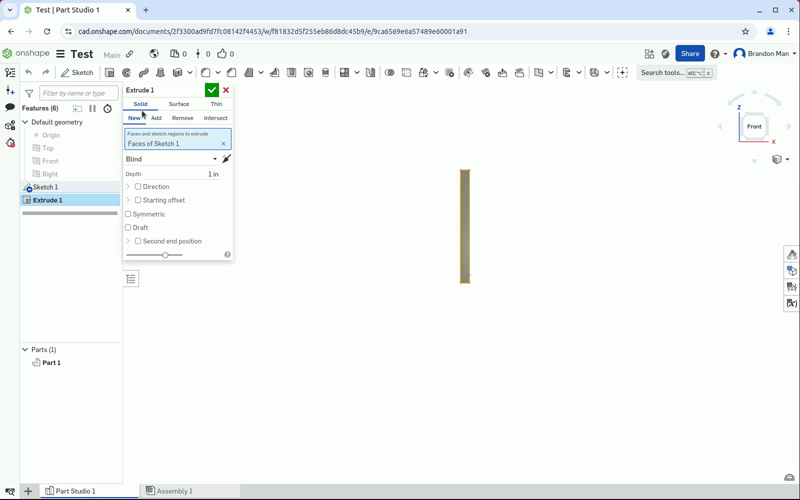
mouse_move(137, 120)
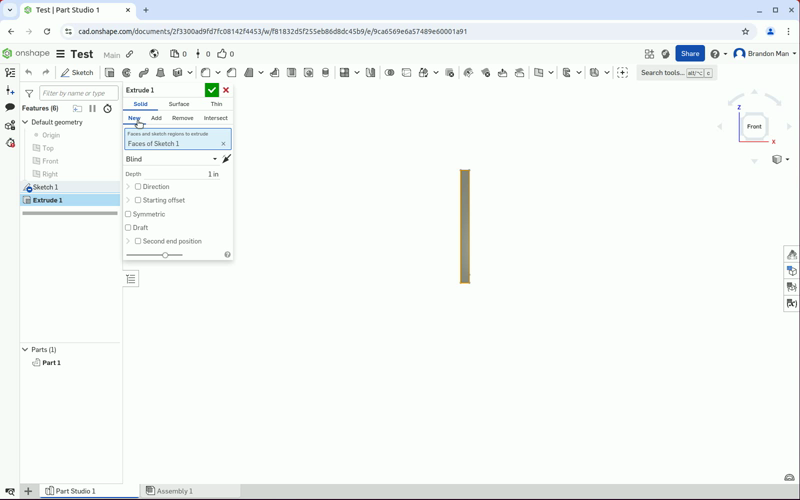
click(137, 120)
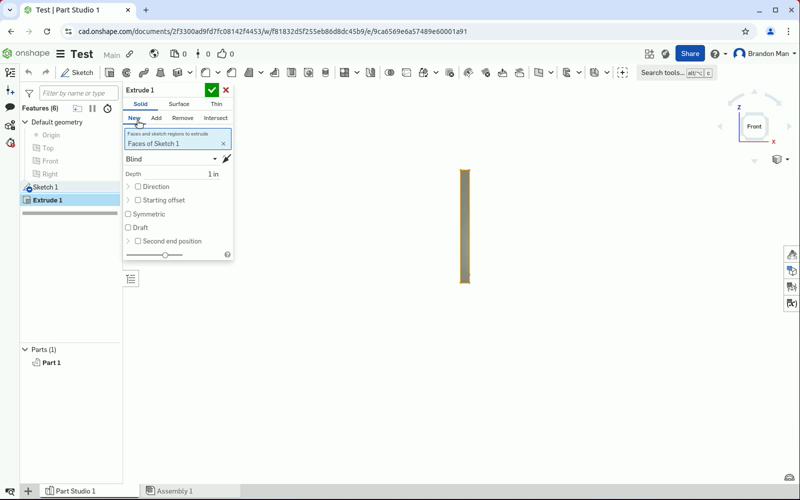
key(tab, 4)
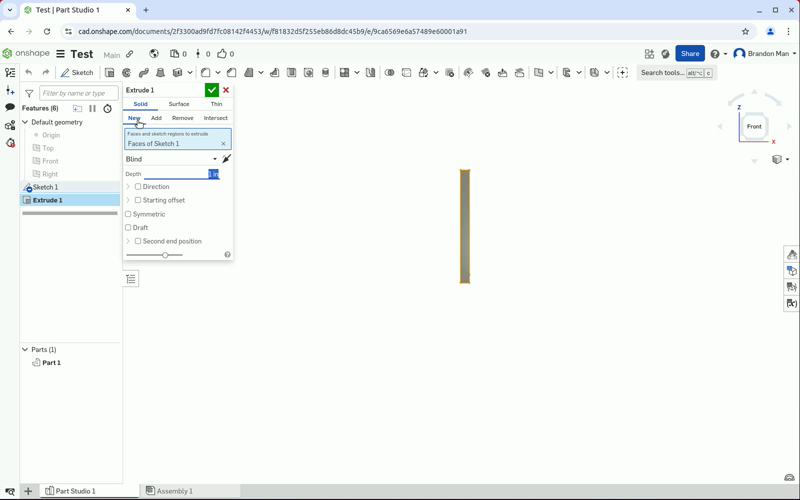
text(7.221)
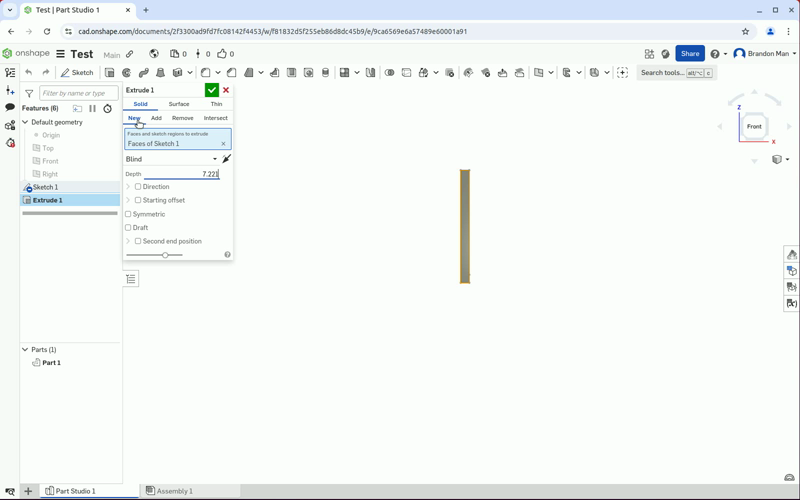
key(enter)
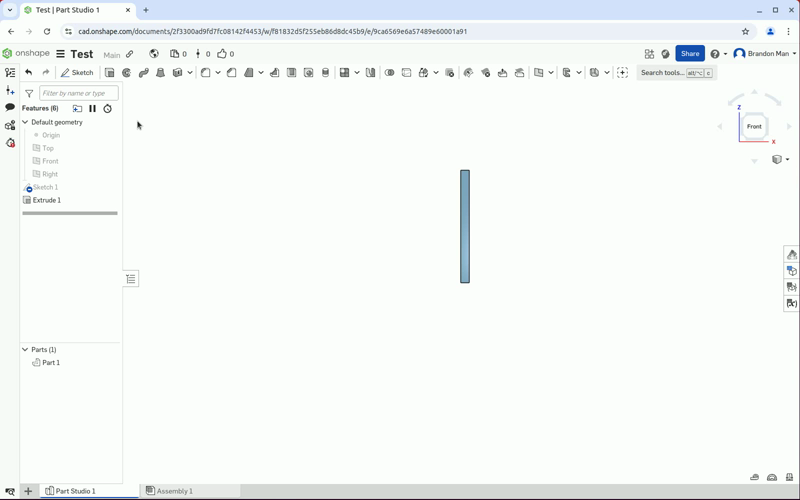
key(shift+h)
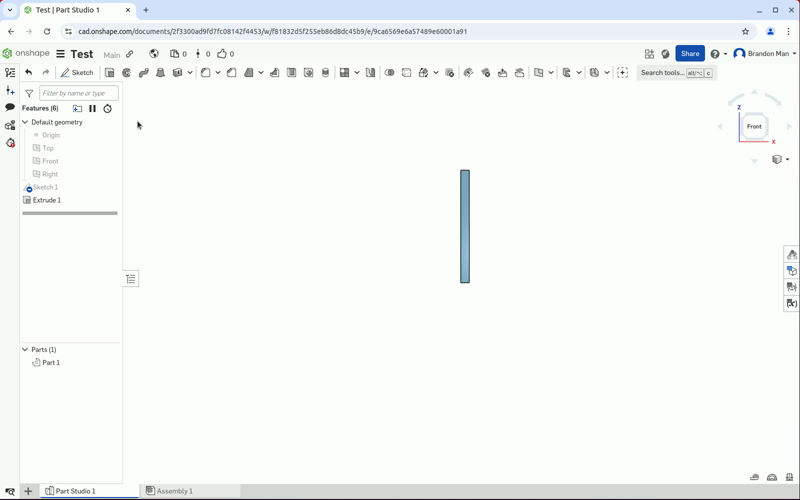
key(shift+h)
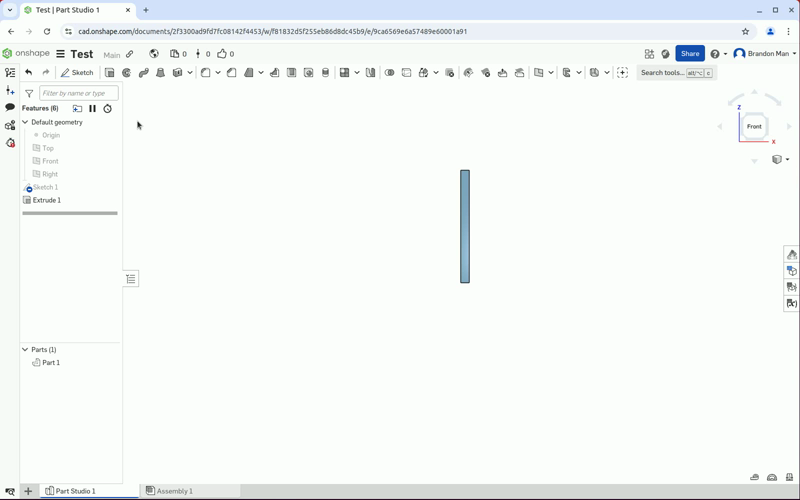
mouse_move(73, 189)
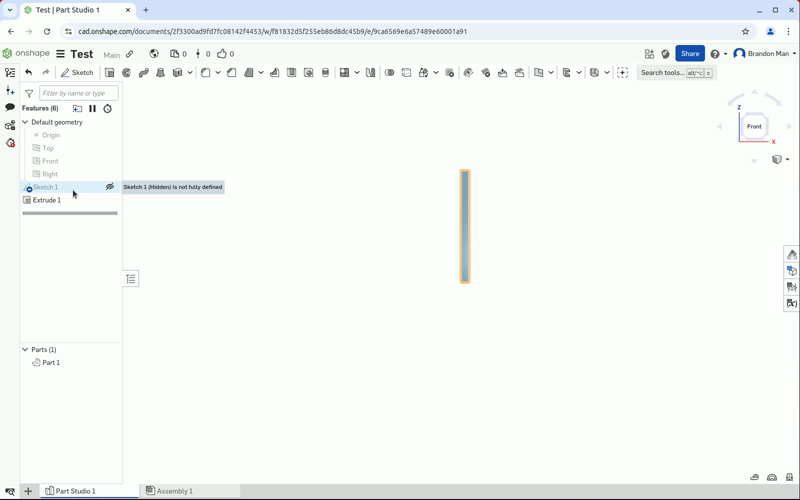
click(73, 189)
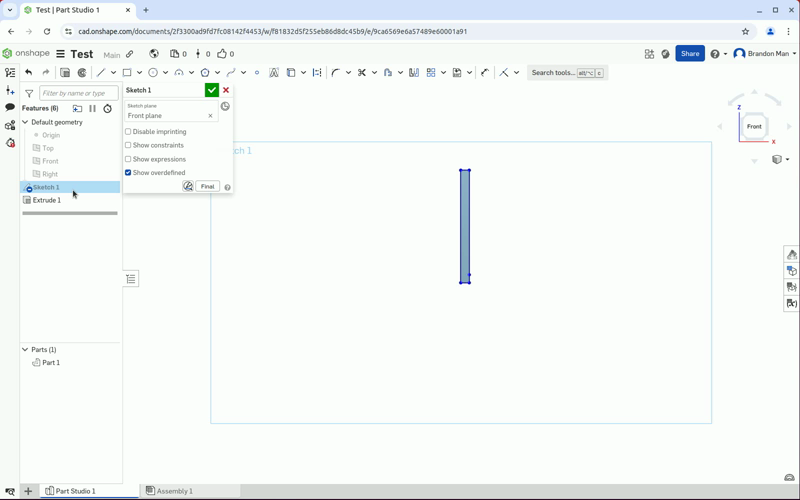
mouse_move(229, 92)
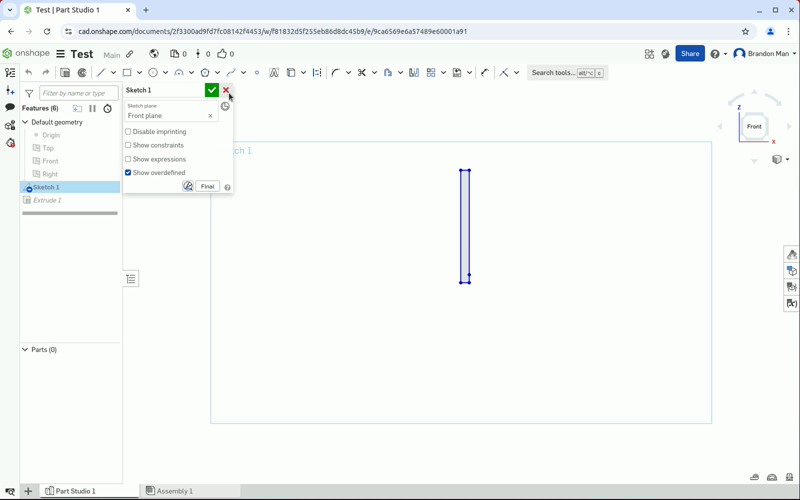
click(229, 92)
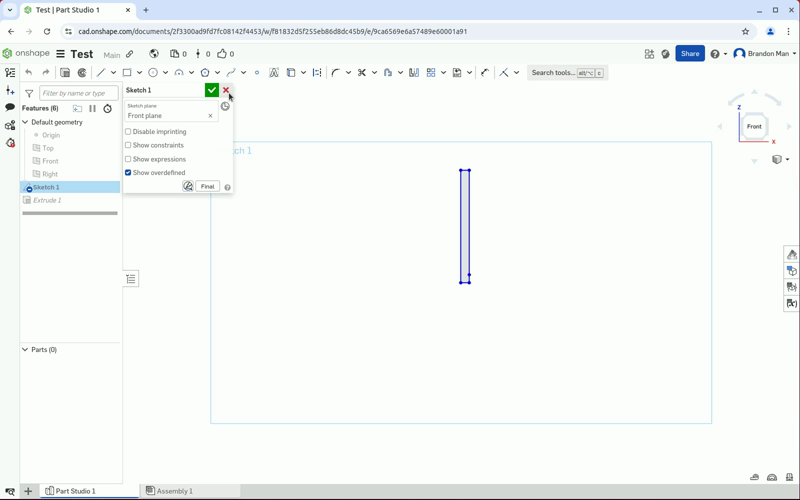
key(shift+s)
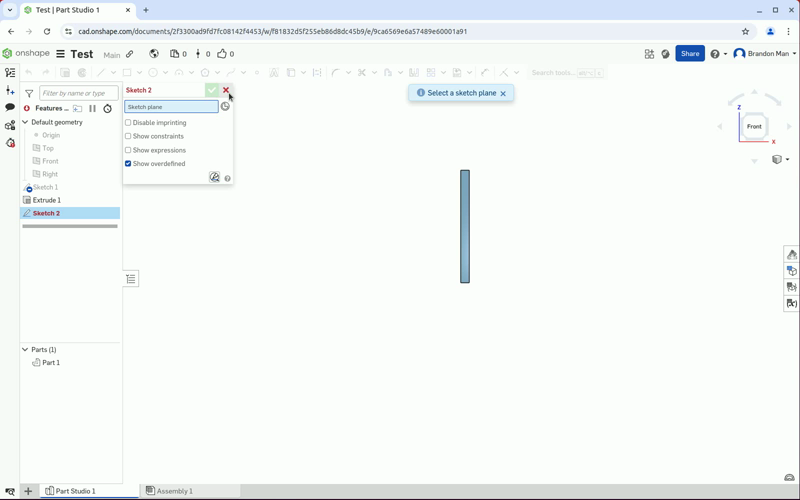
mouse_move(73, 163)
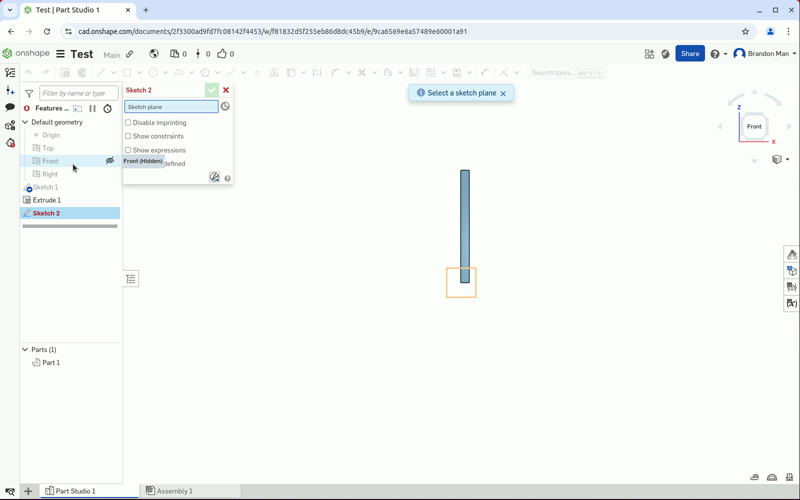
click(73, 163)
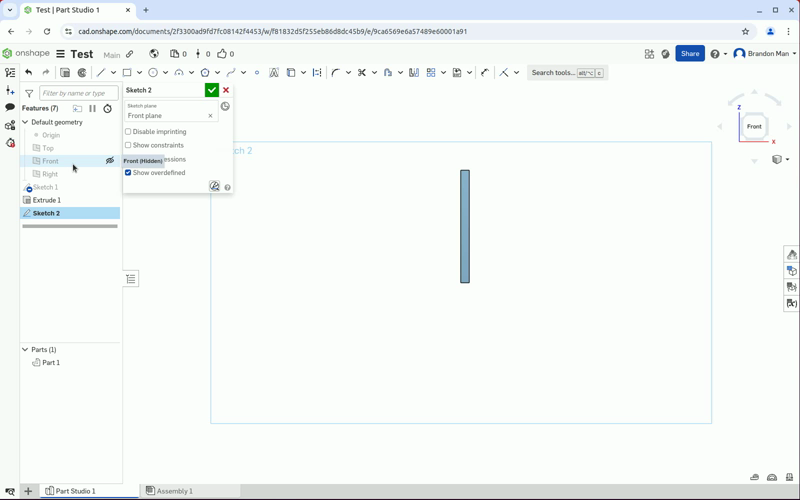
mouse_move(73, 352)
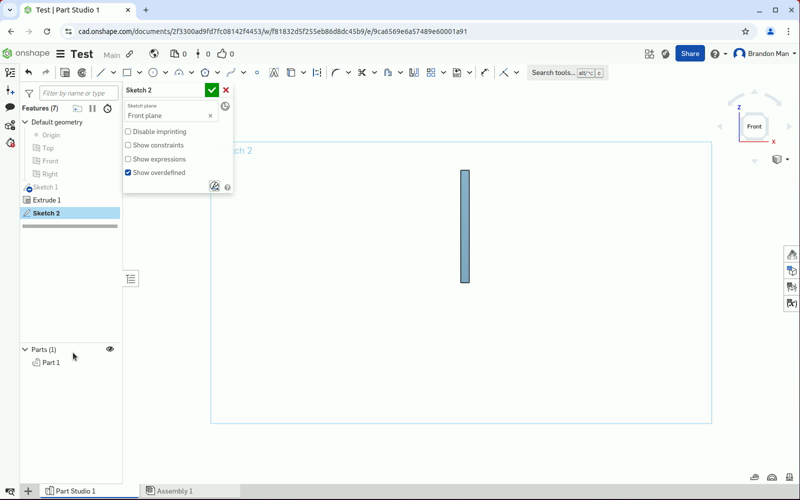
key(y)
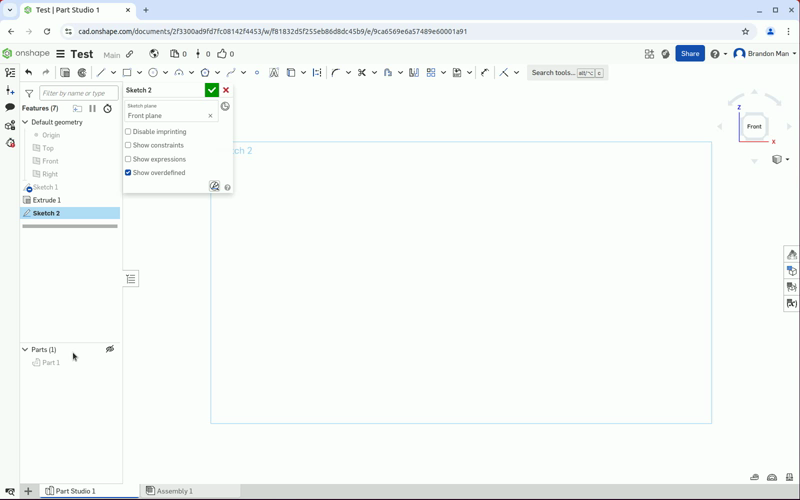
key(l)
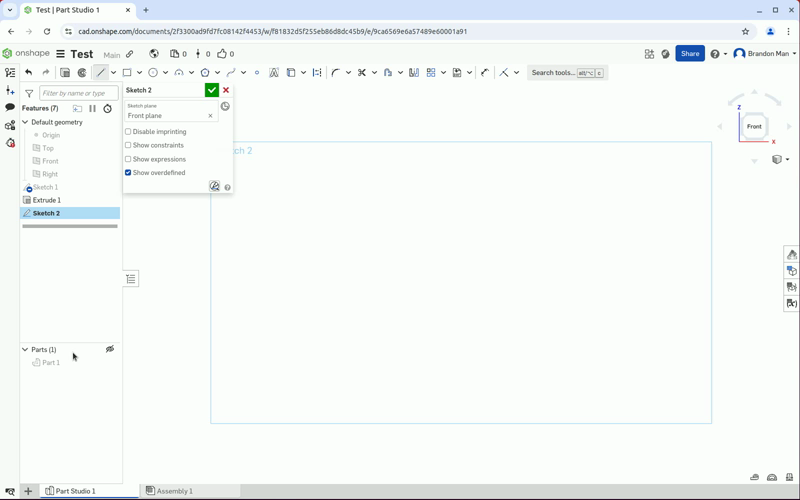
key_down(shift)
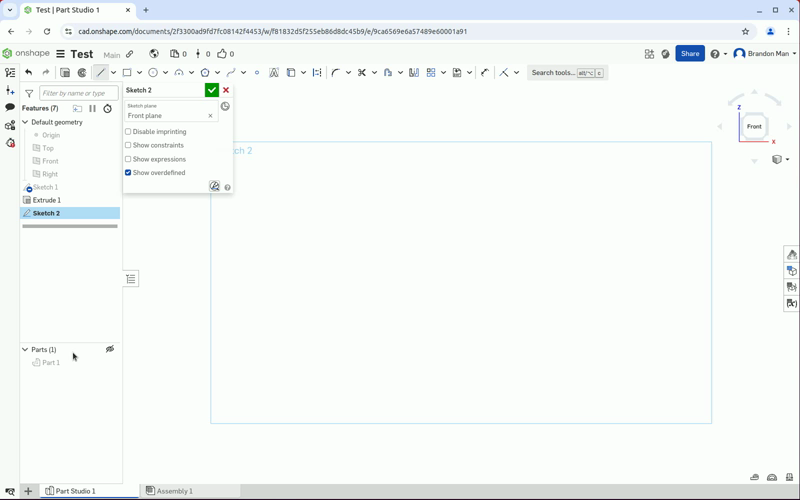
mouse_move(468, 282)
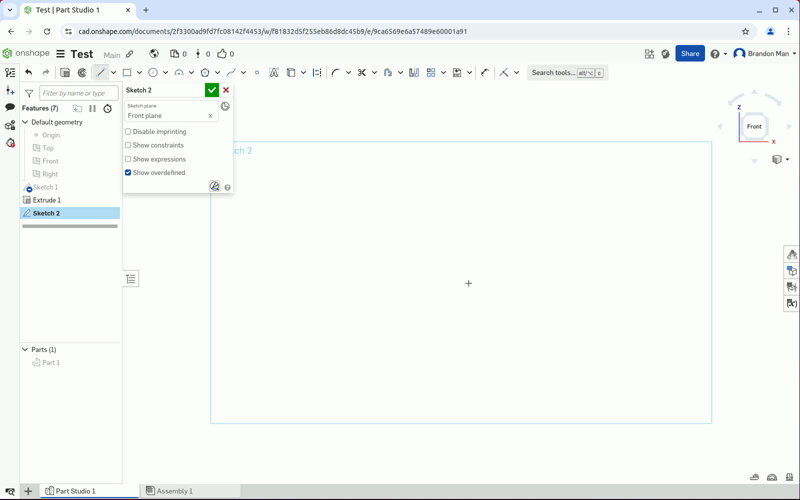
click(468, 282)
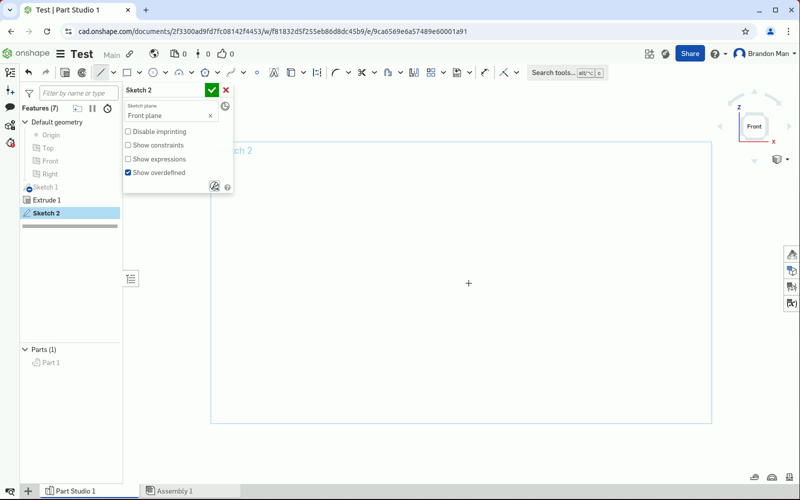
key_up(shift)
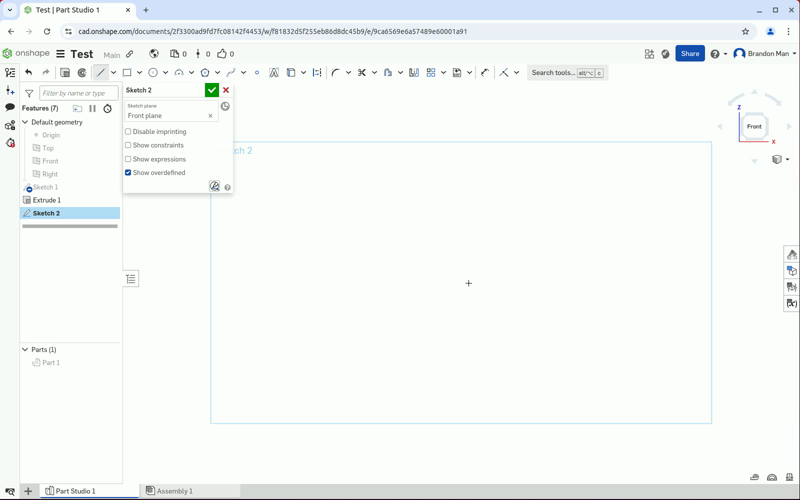
key_down(shift)
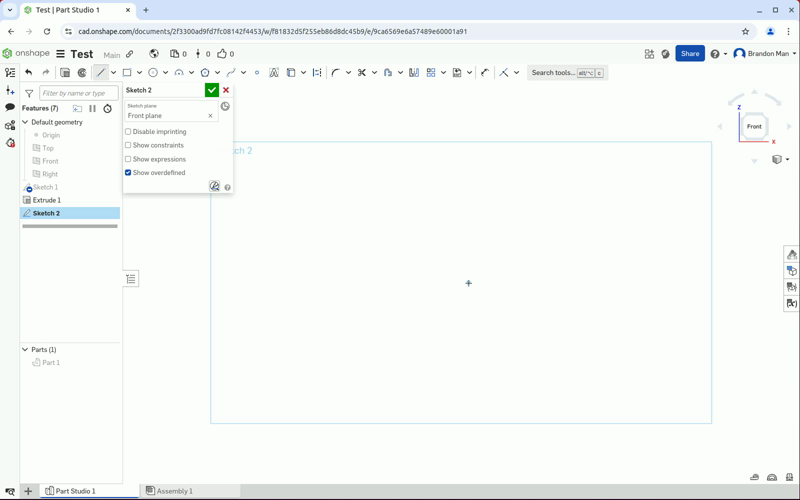
mouse_move(498, 282)
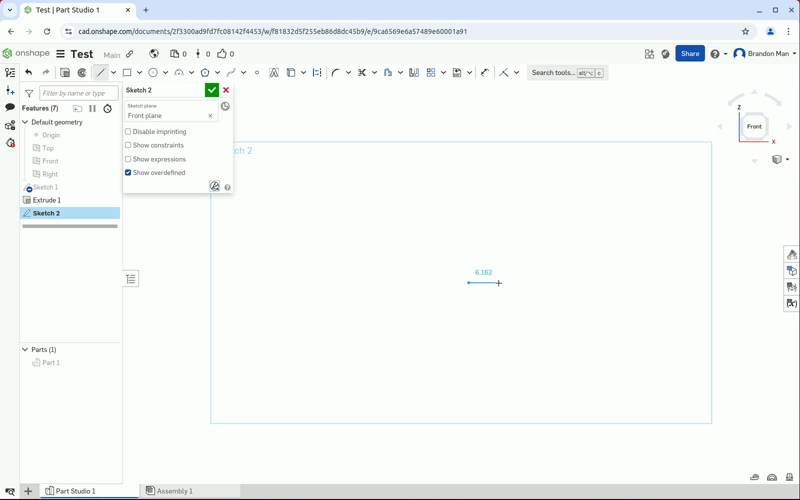
mouse_move(517, 282)
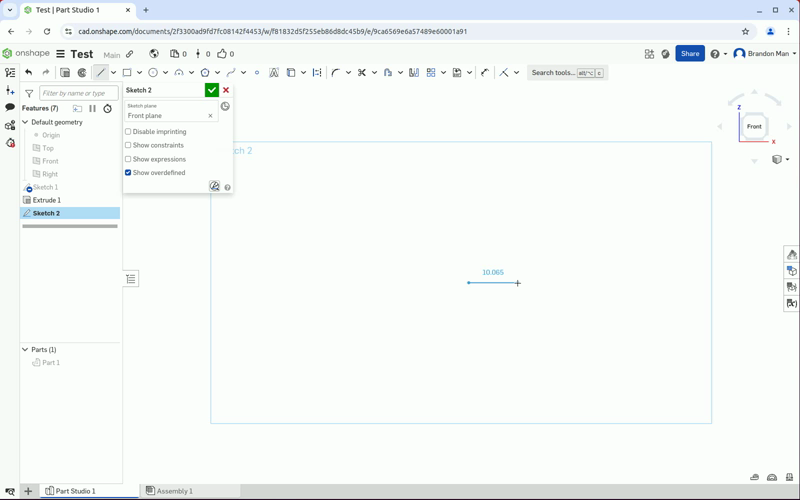
click(517, 282)
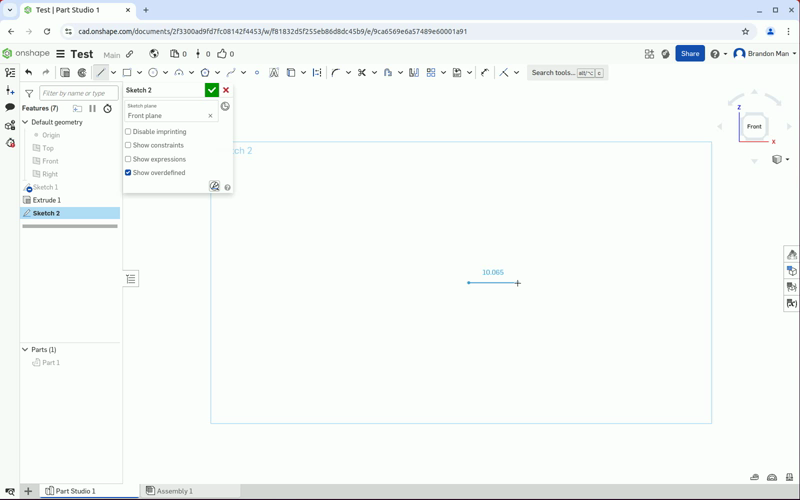
key_up(shift)
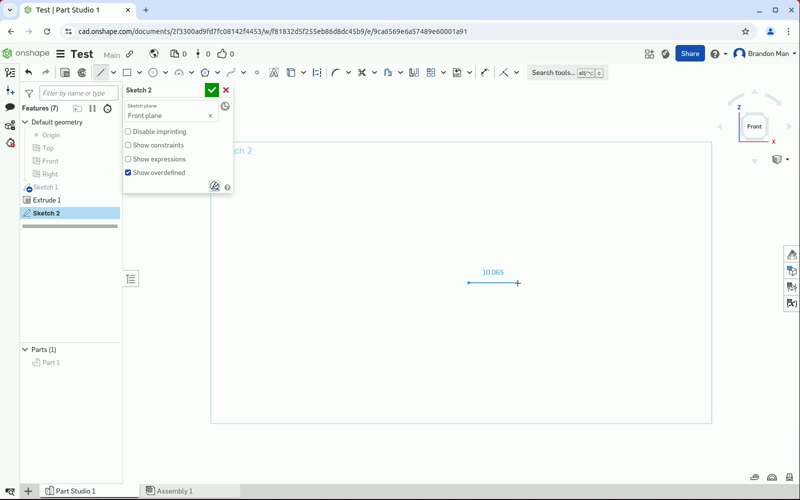
key_down(shift)
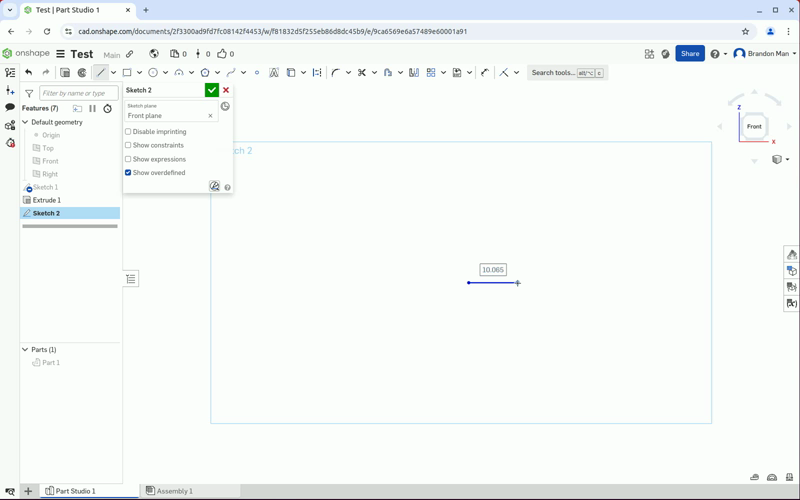
mouse_move(547, 282)
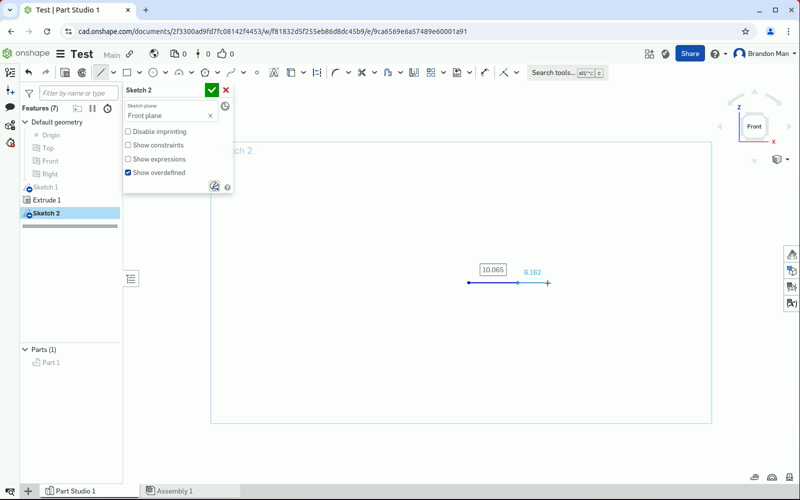
mouse_move(517, 274)
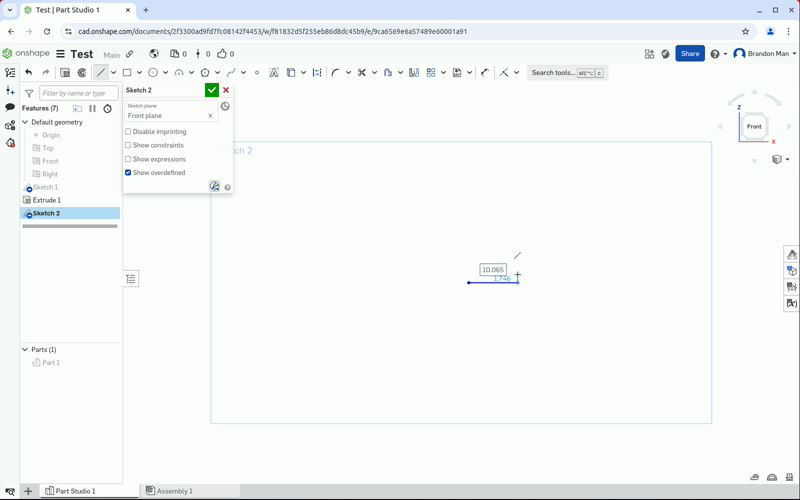
click(517, 274)
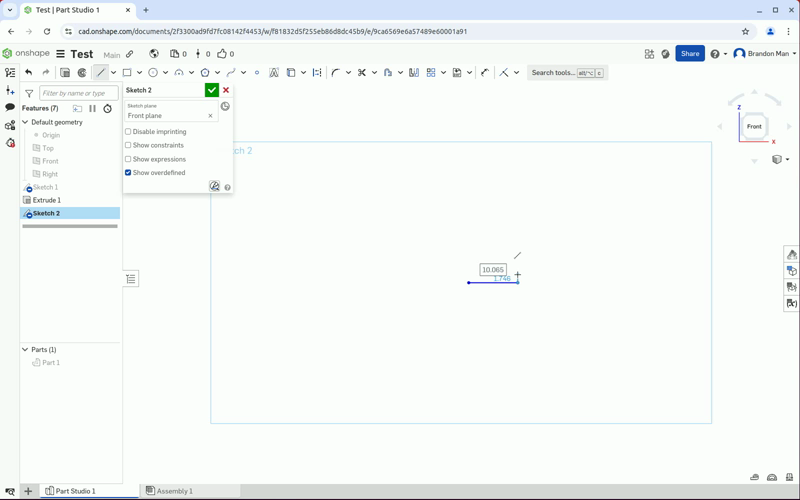
key_up(shift)
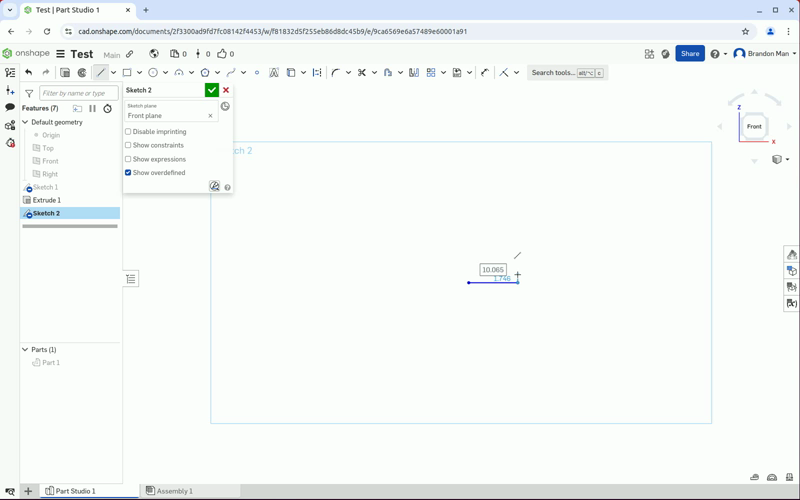
key_down(shift)
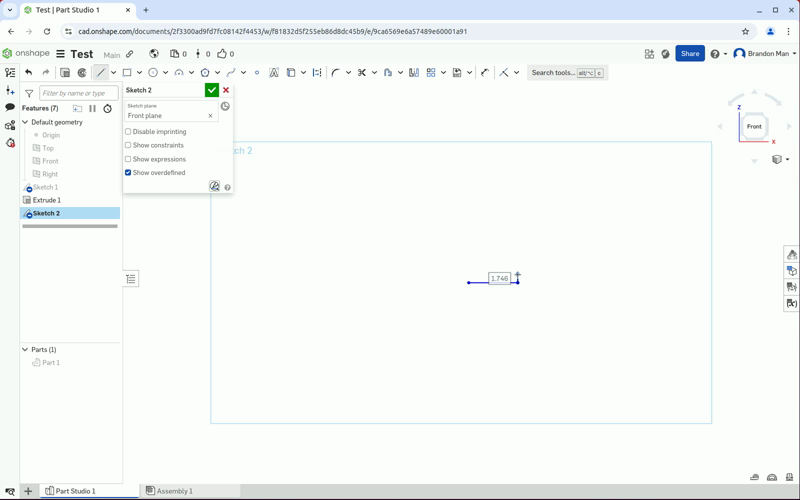
mouse_move(547, 274)
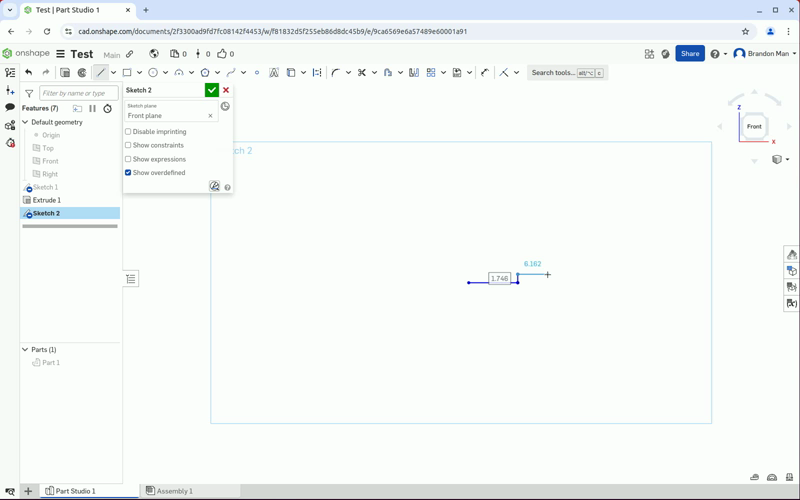
mouse_move(468, 274)
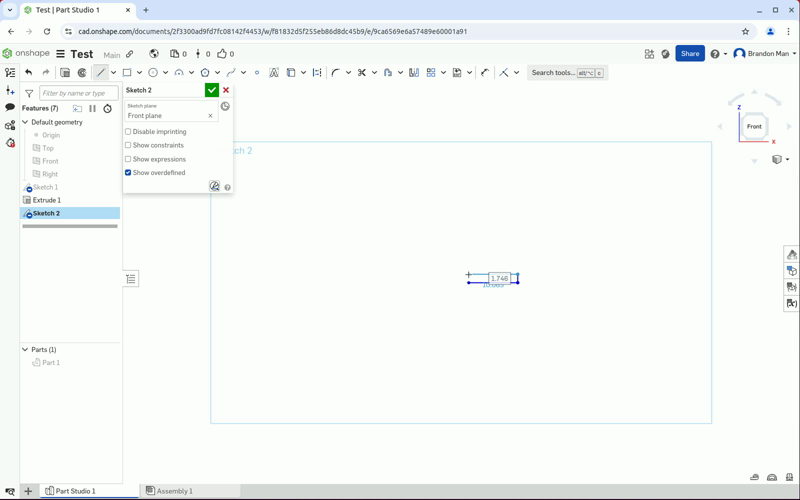
click(468, 274)
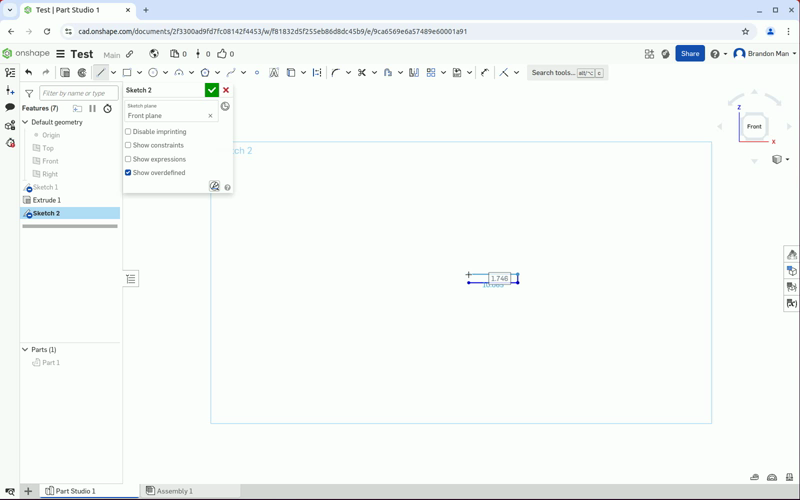
key_up(shift)
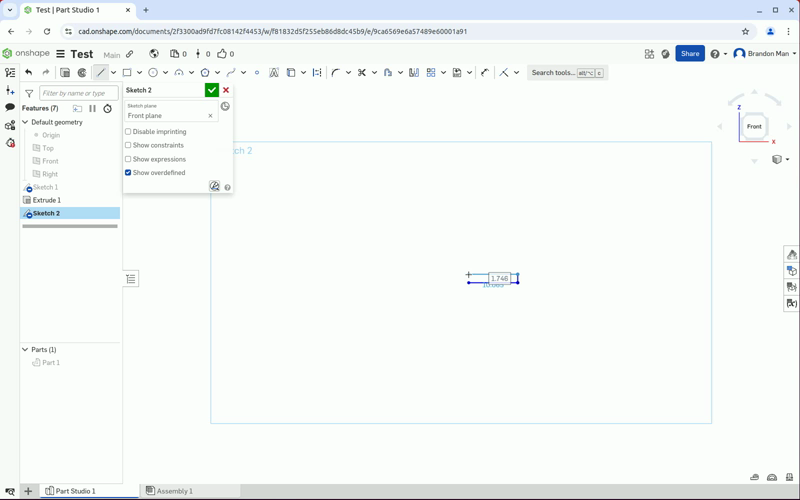
mouse_move(498, 274)
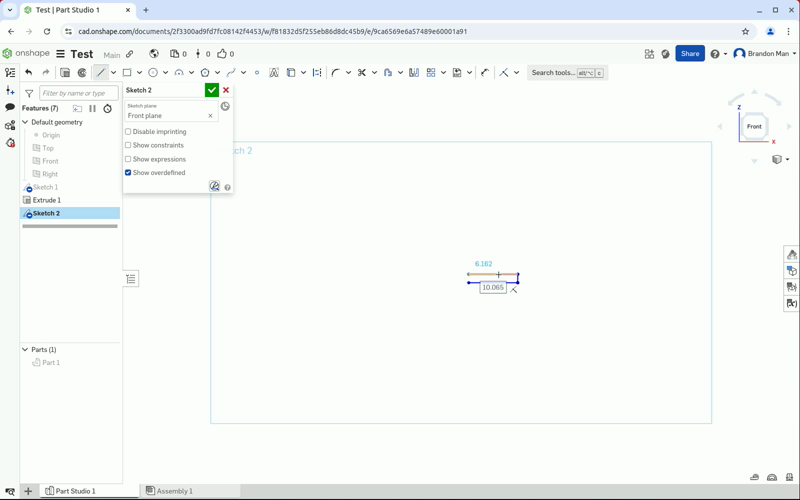
key_down(shift)
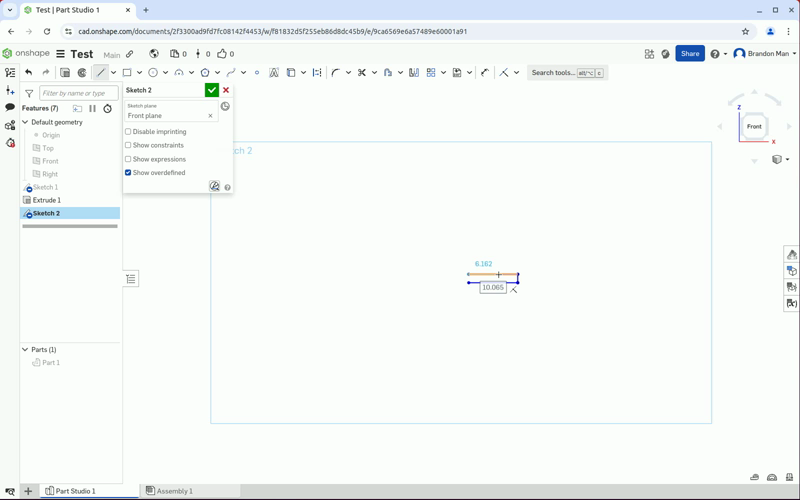
mouse_move(468, 282)
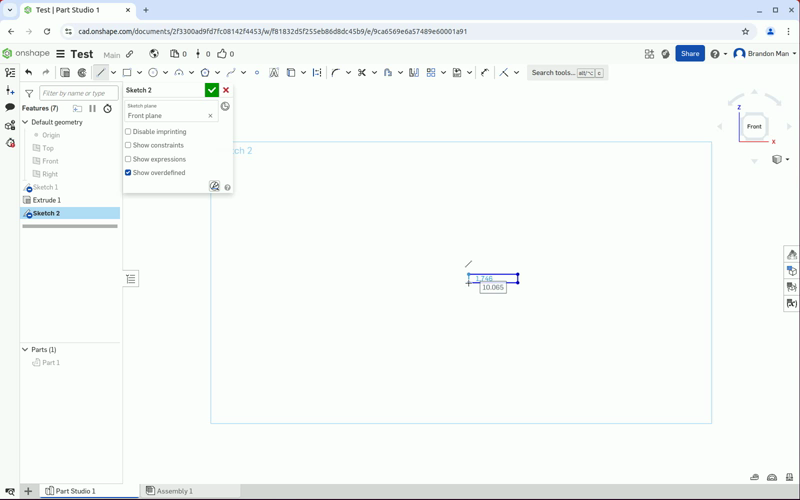
key_up(shift)
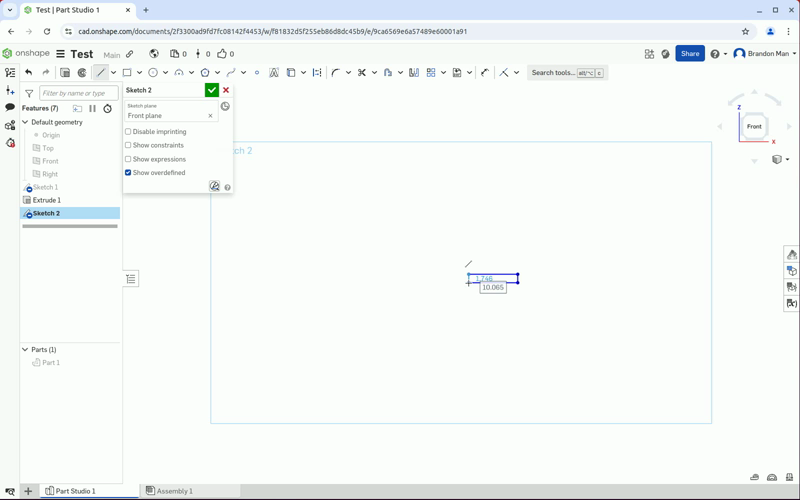
click(468, 282)
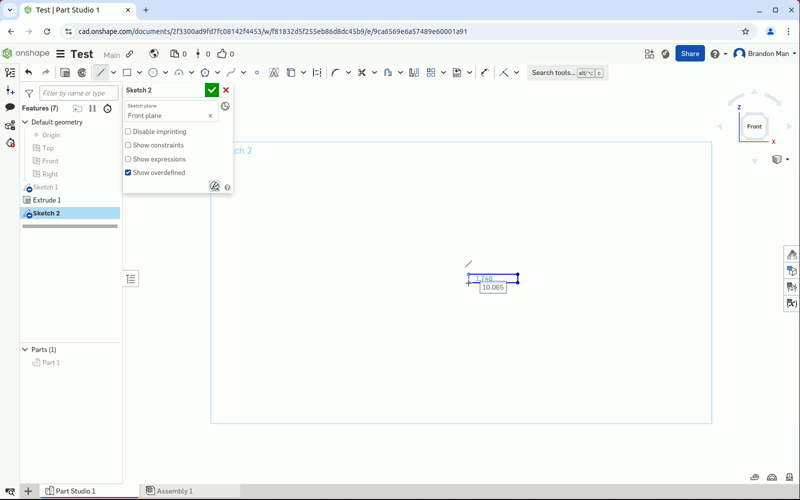
key(esc)
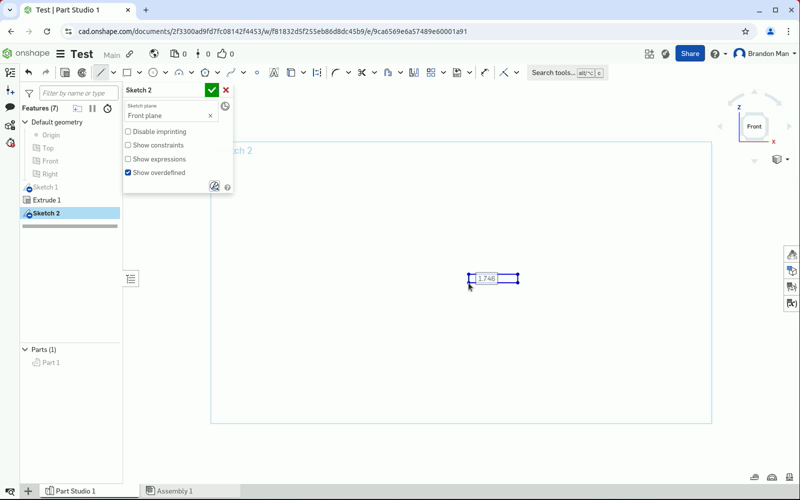
mouse_move(504, 281)
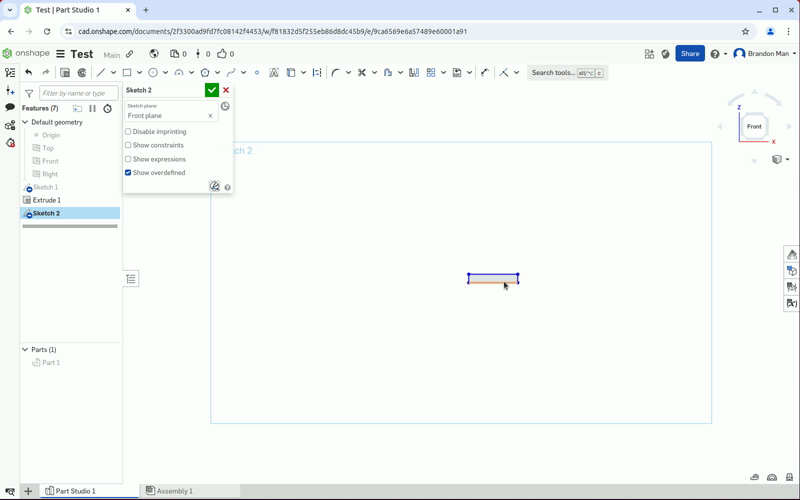
scroll(6)
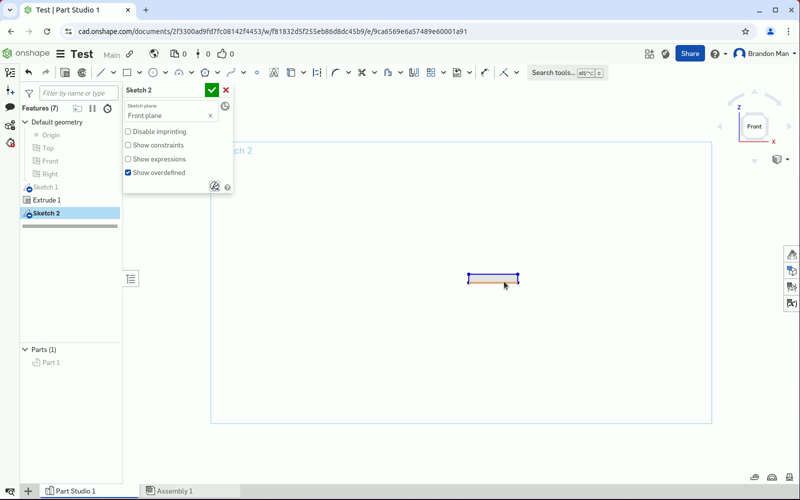
scroll(6)
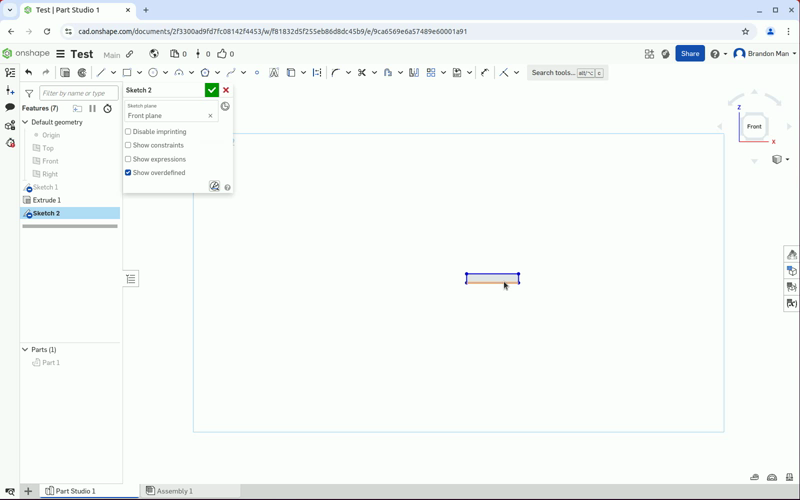
scroll(6)
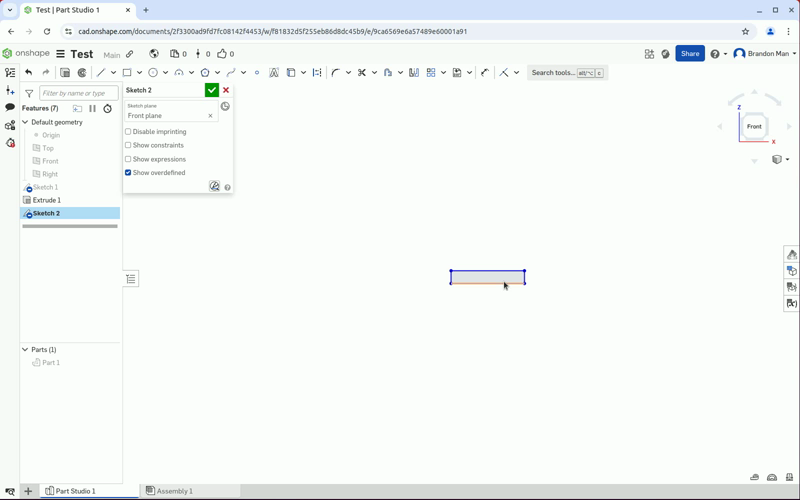
scroll(6)
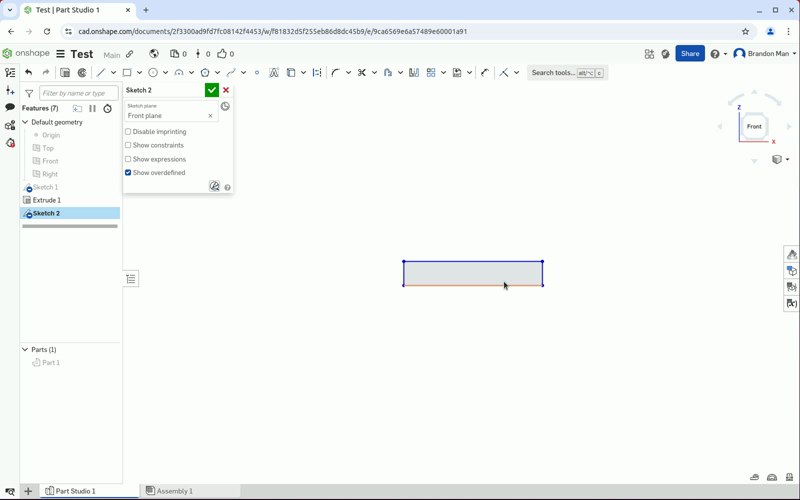
scroll(6)
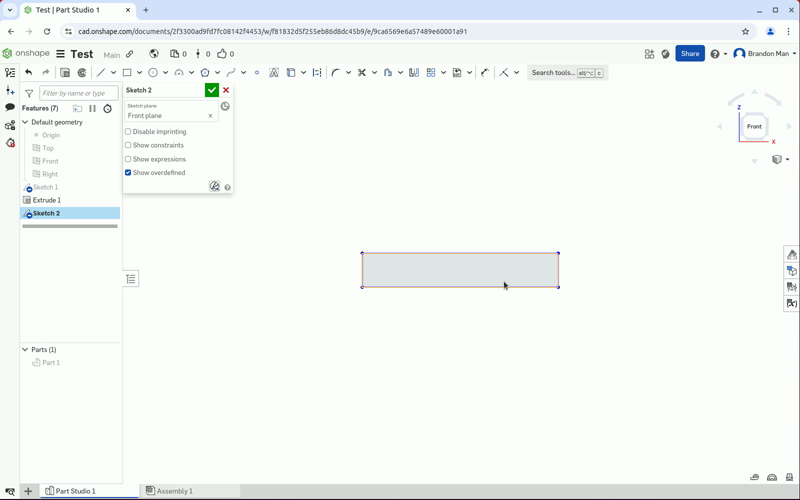
scroll(6)
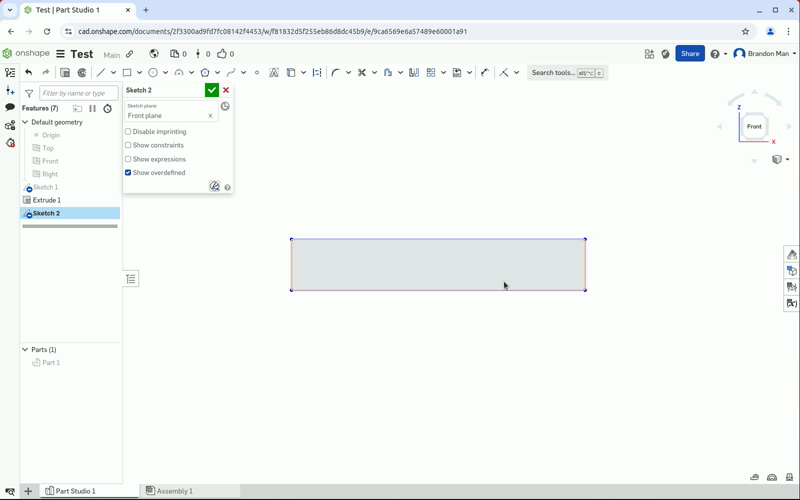
scroll(6)
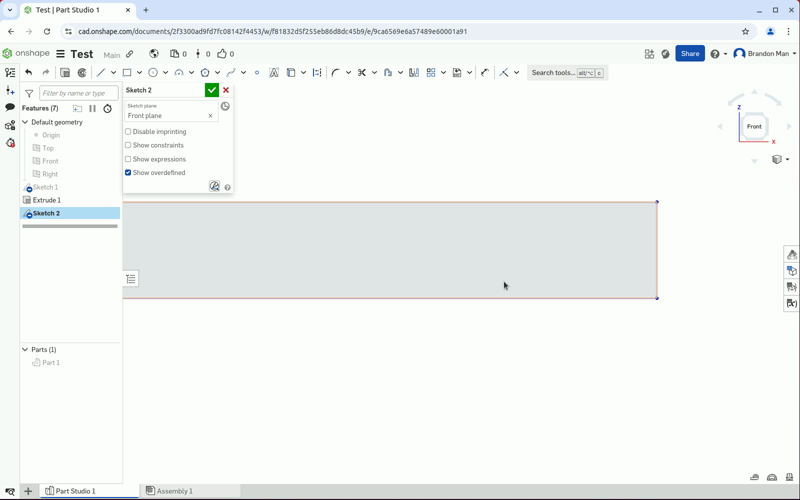
click(504, 281)
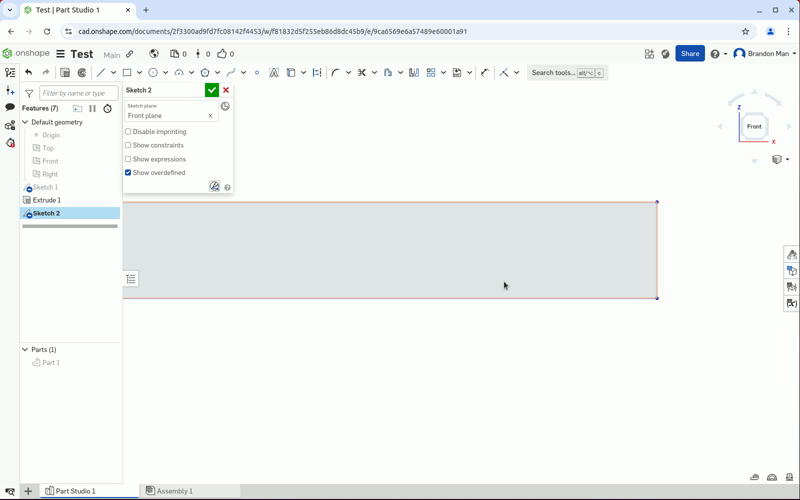
scroll(-6)
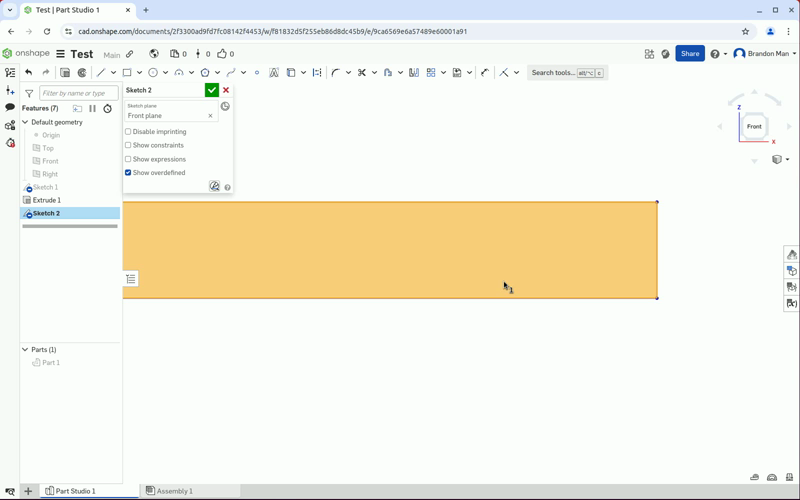
scroll(-6)
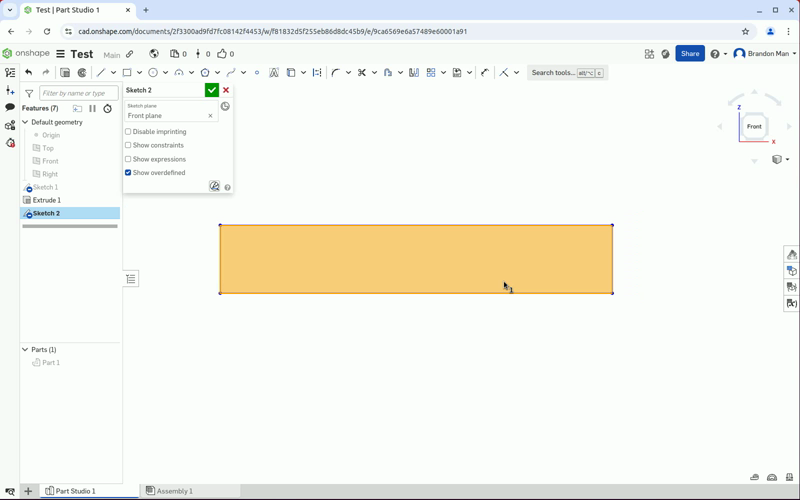
scroll(-6)
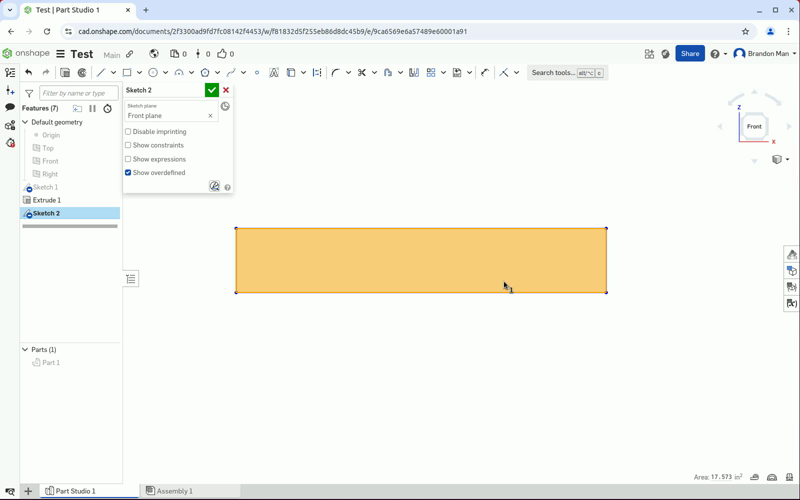
scroll(-6)
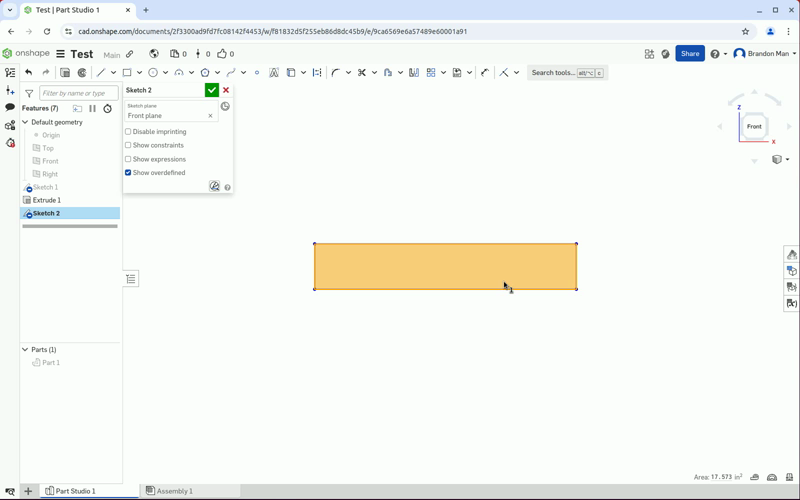
scroll(-6)
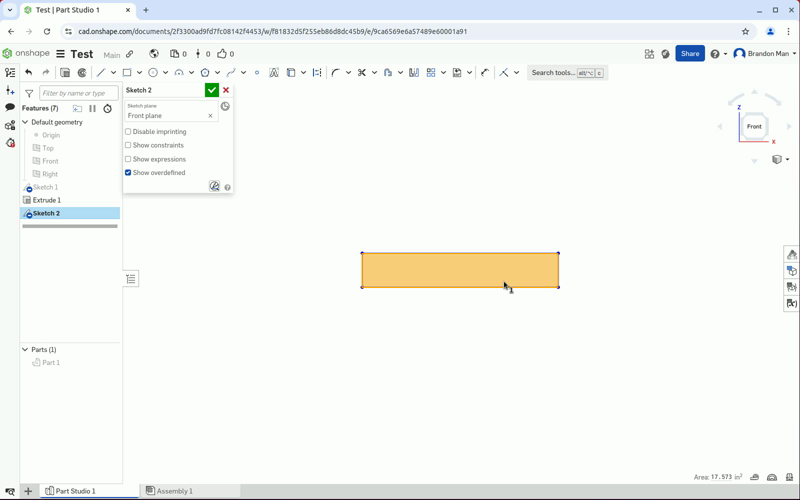
scroll(-6)
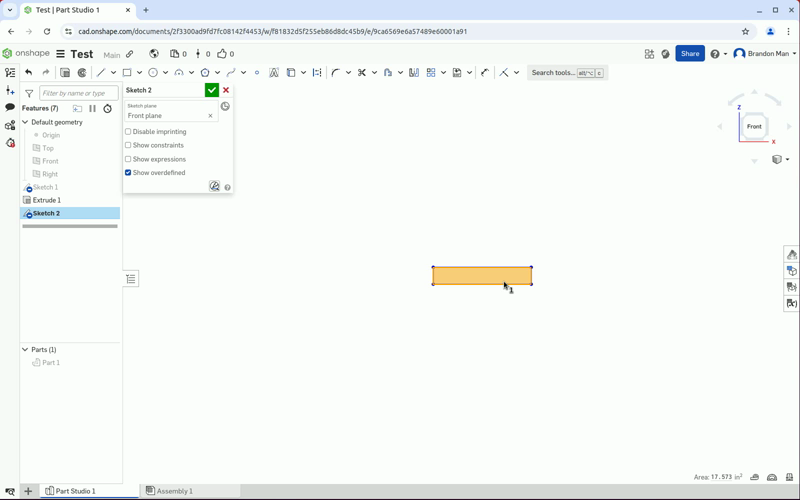
scroll(-6)
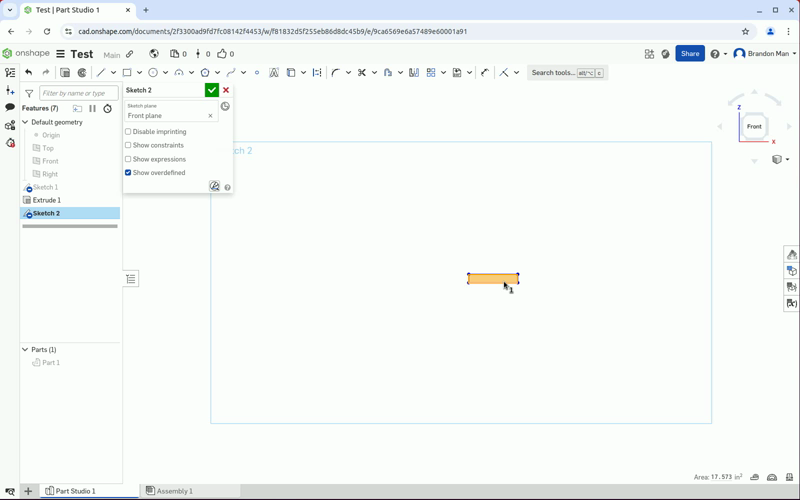
mouse_move(73, 352)
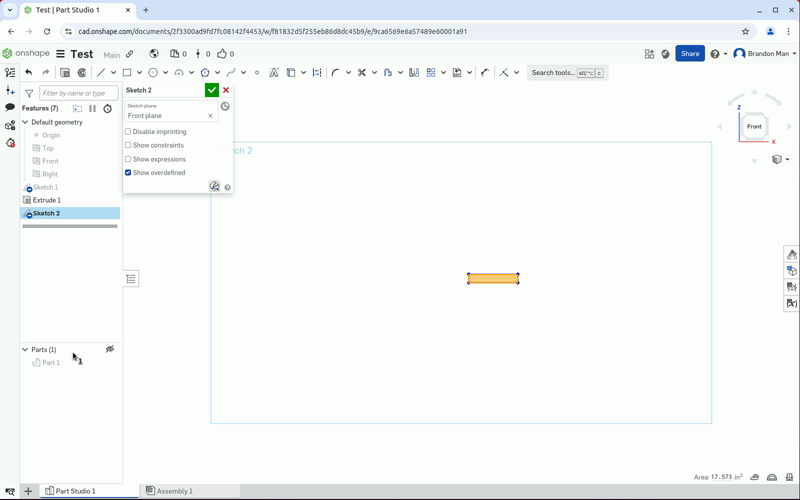
key(shift+y)
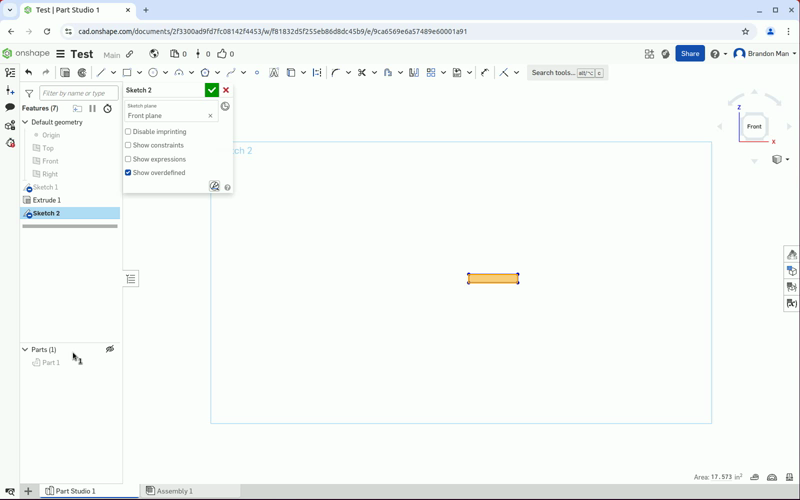
key(shift+e)
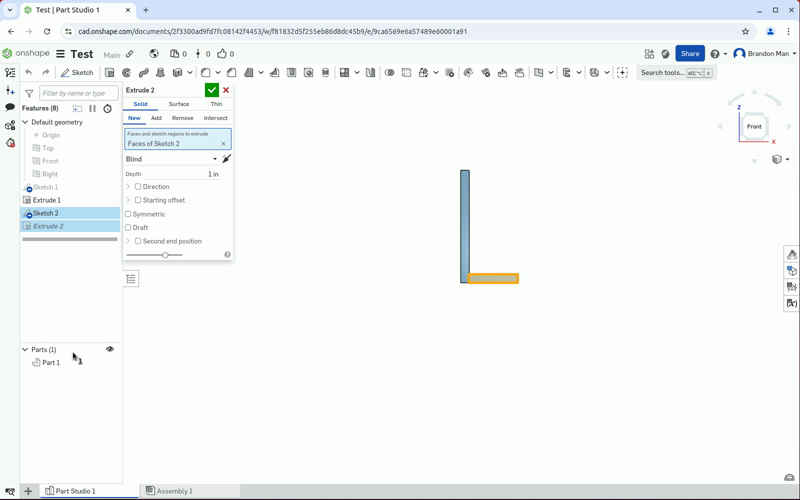
mouse_move(143, 106)
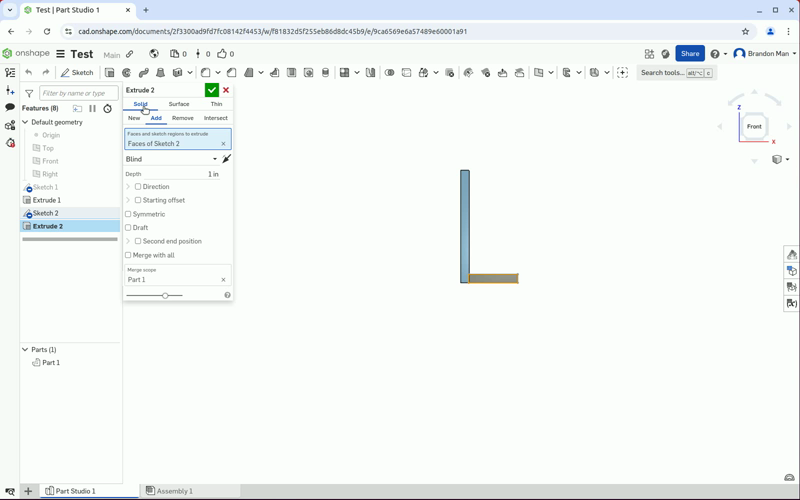
click(143, 106)
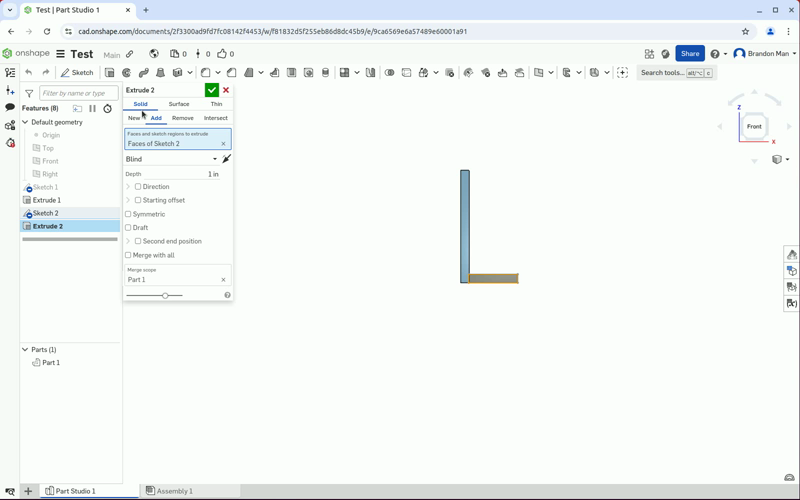
mouse_move(137, 120)
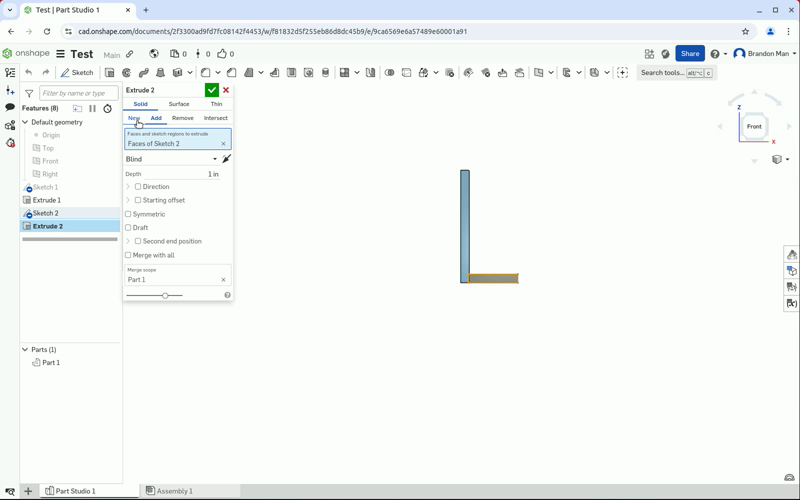
click(137, 120)
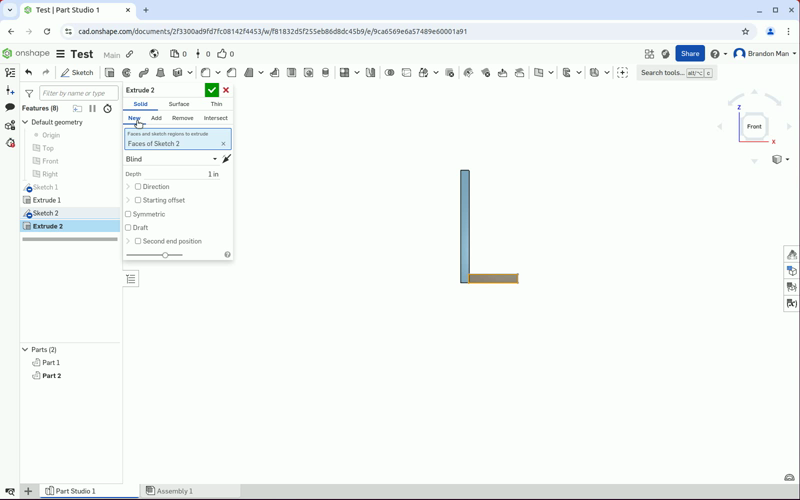
key(tab, 4)
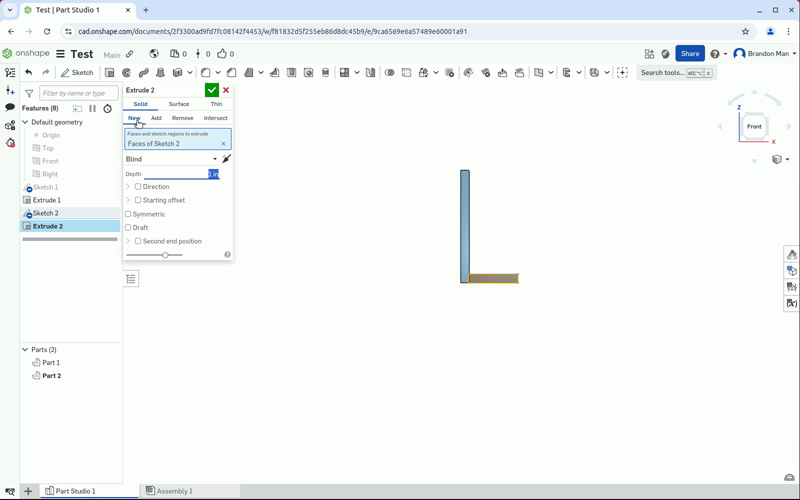
text(7.221)
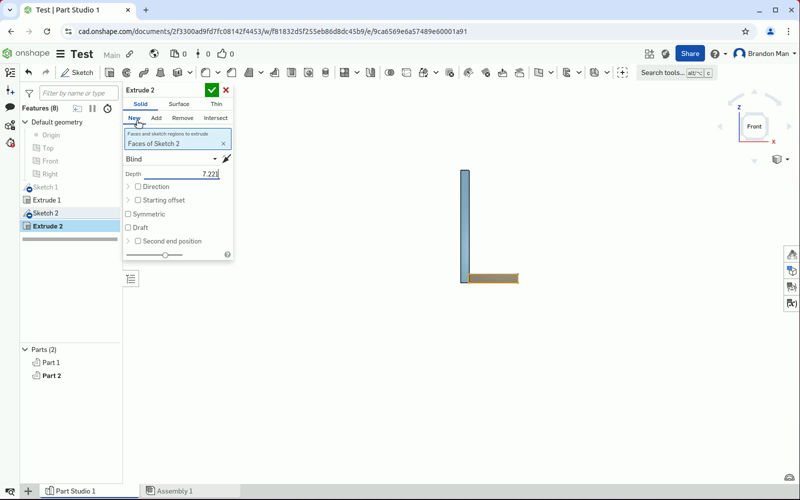
key(enter)
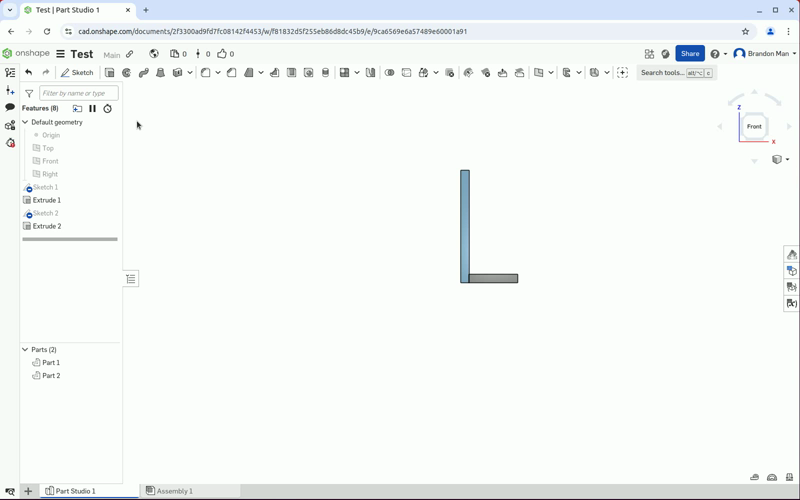
key(shift+h)
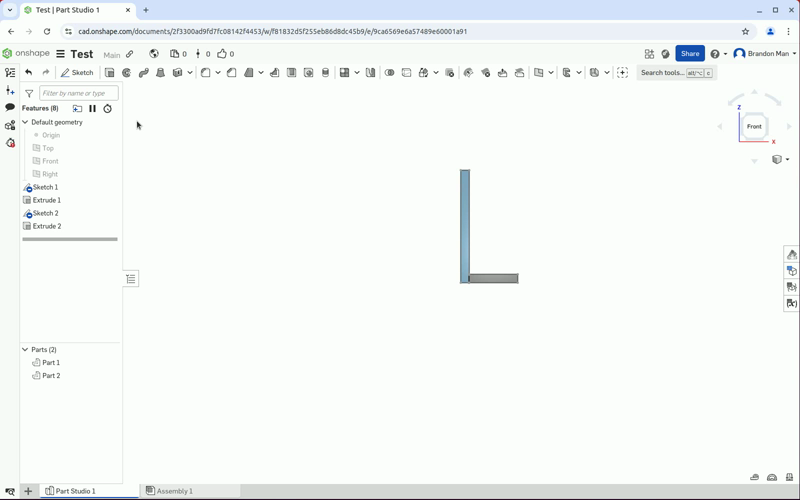
key(shift+h)
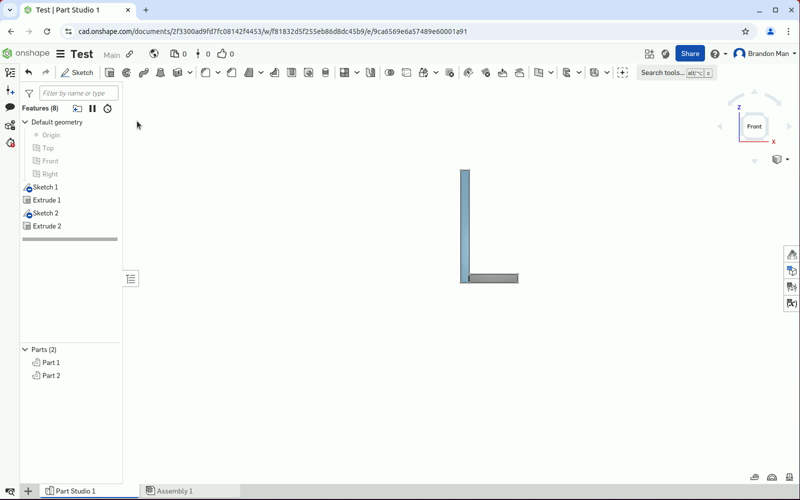
key(shift+7)
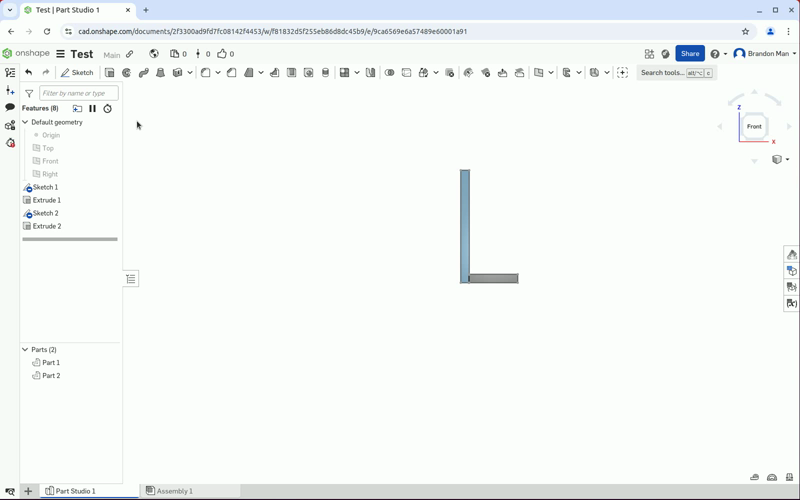
key(left, 2)
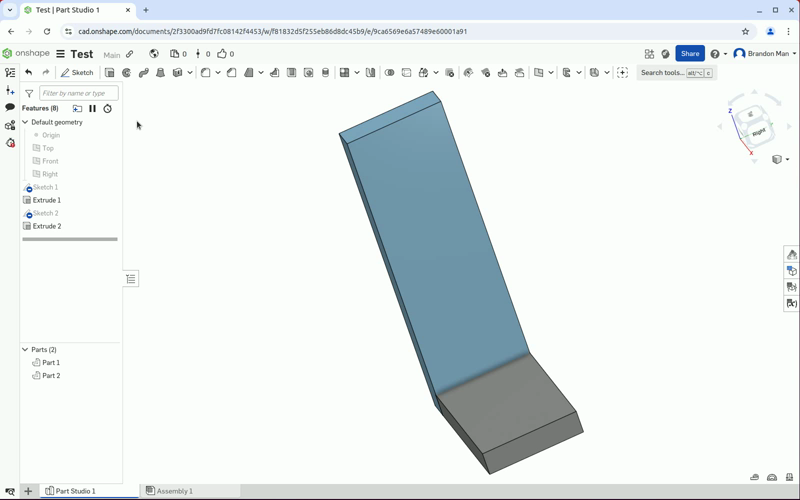
key(down, 2)
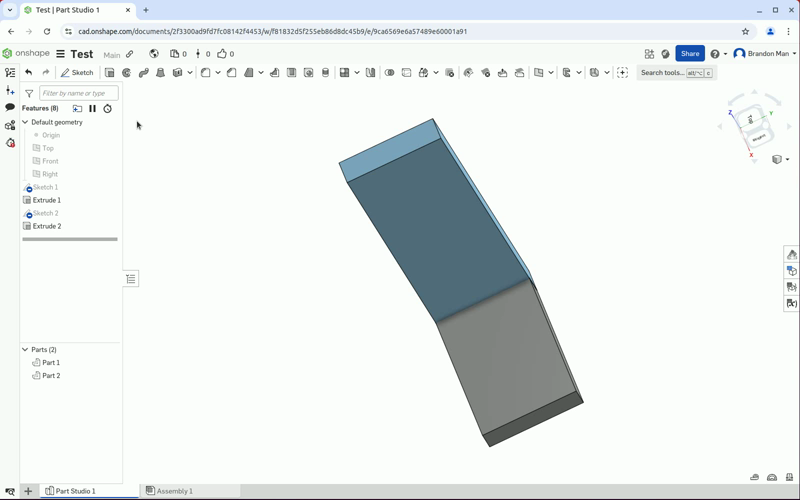
key(up, 2)
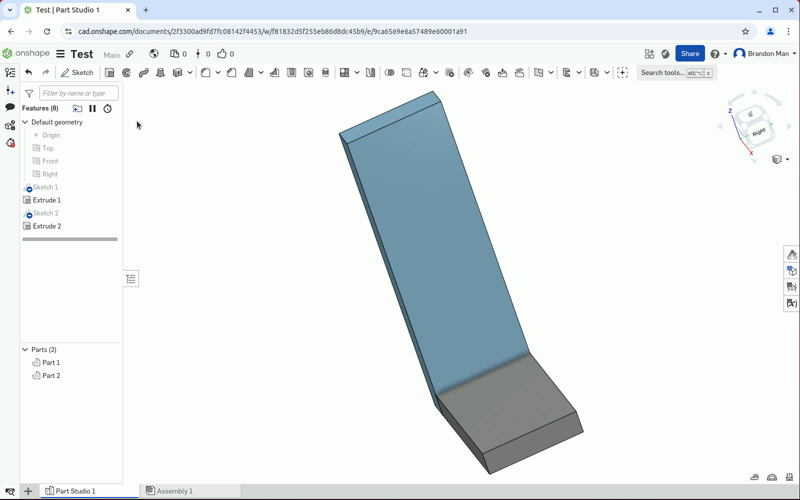
key(right, 2)
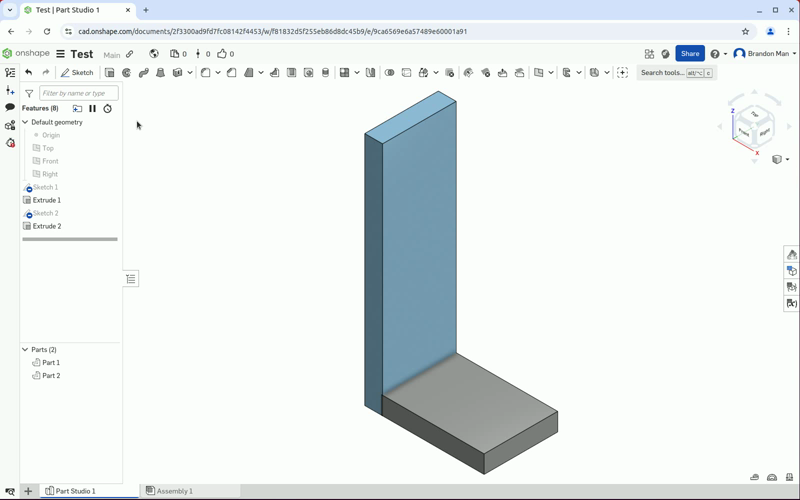
mouse_move(73, 189)
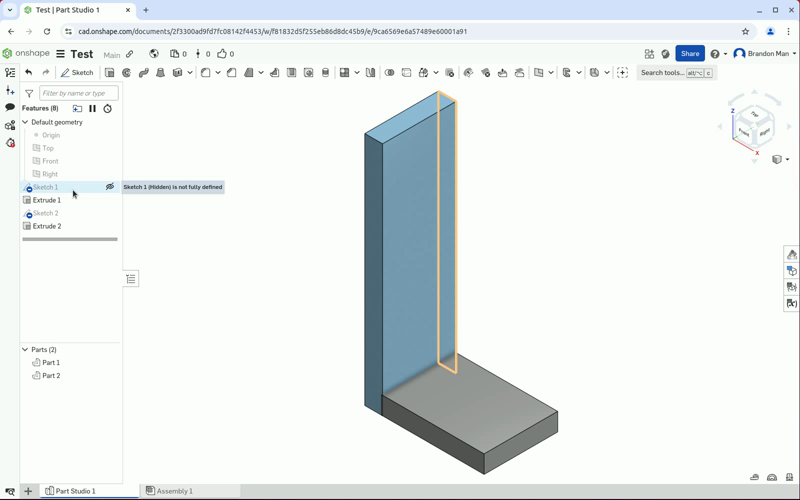
click(73, 189)